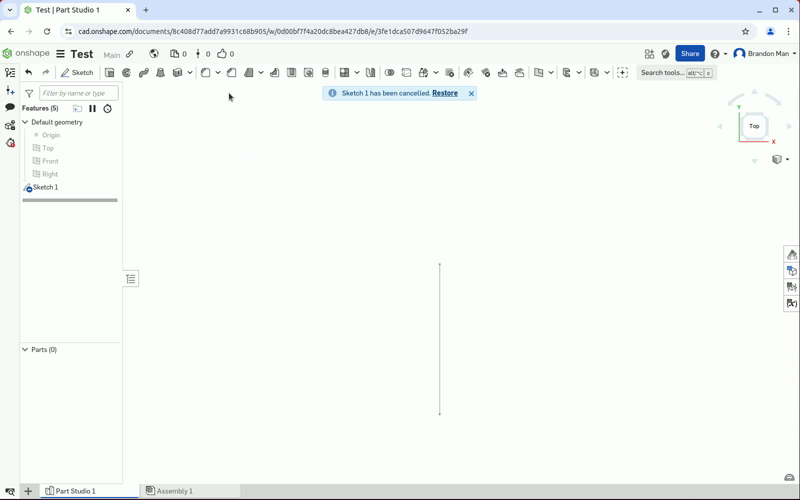
key(shift+h)
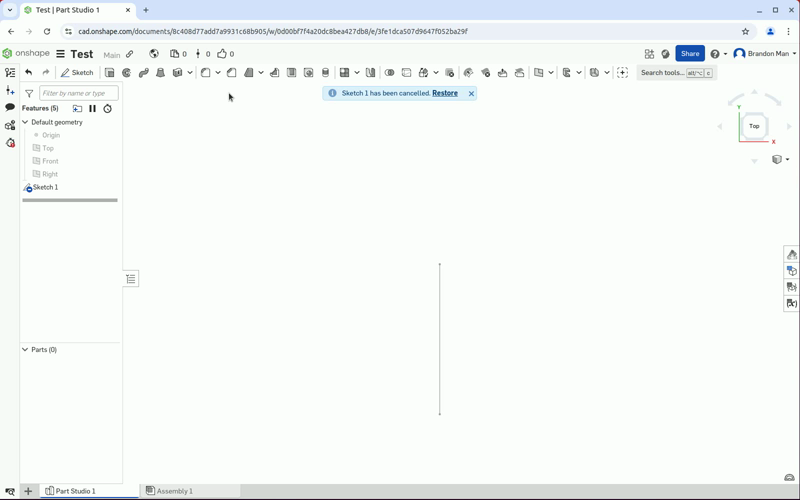
key(shift+s)
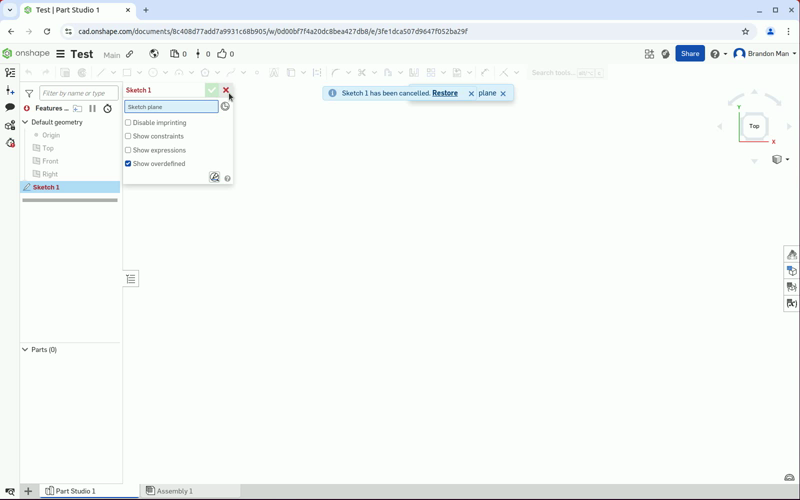
mouse_move(73, 150)
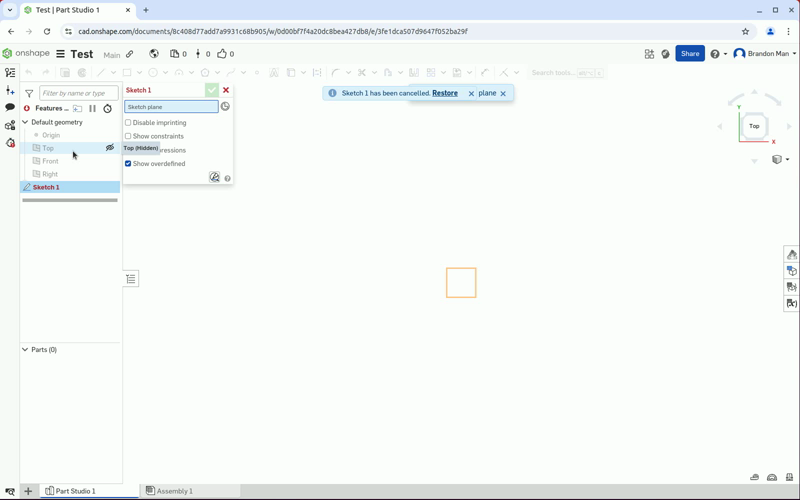
click(73, 150)
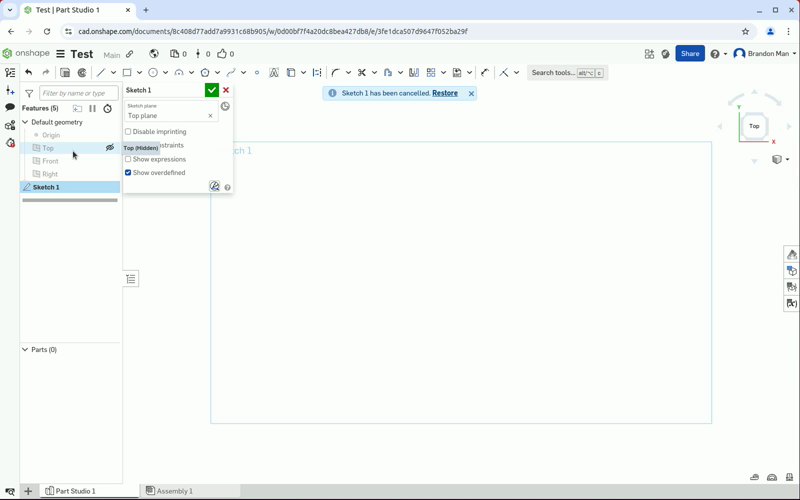
mouse_move(73, 352)
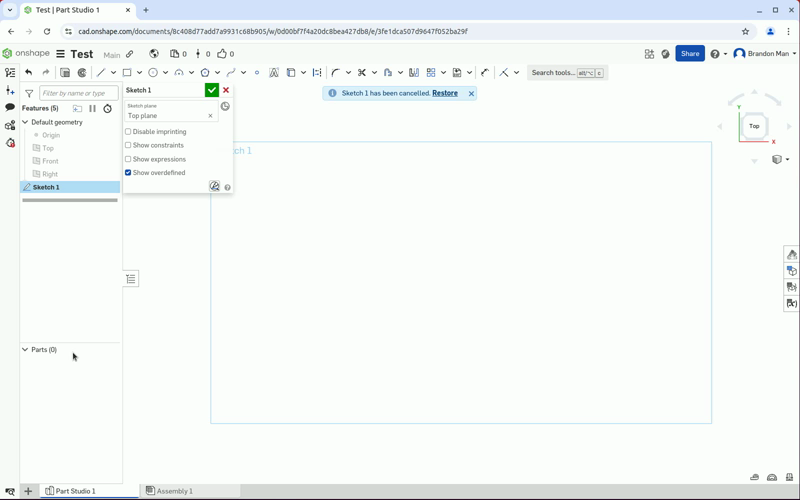
key(y)
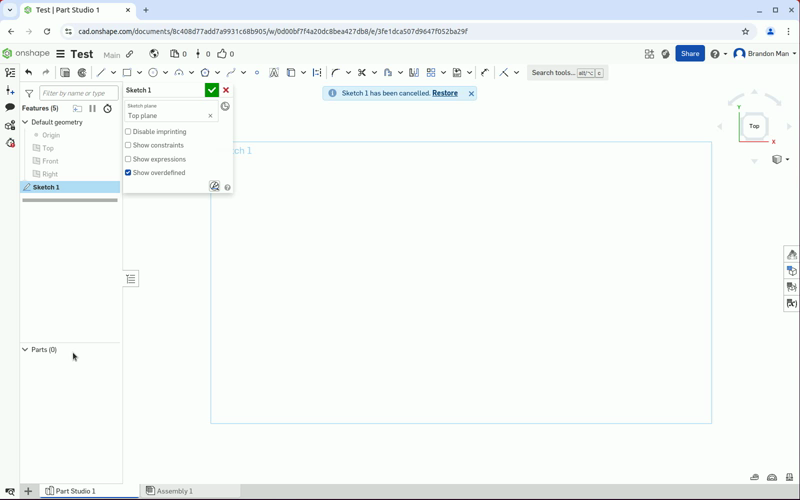
key(c)
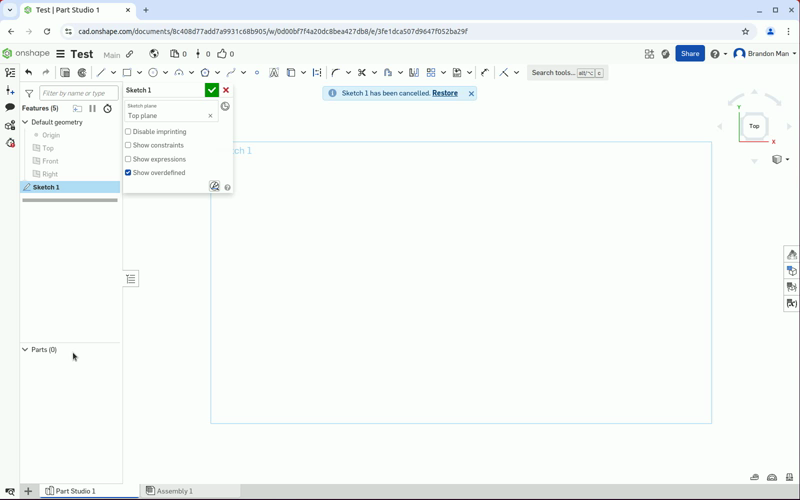
key_down(shift)
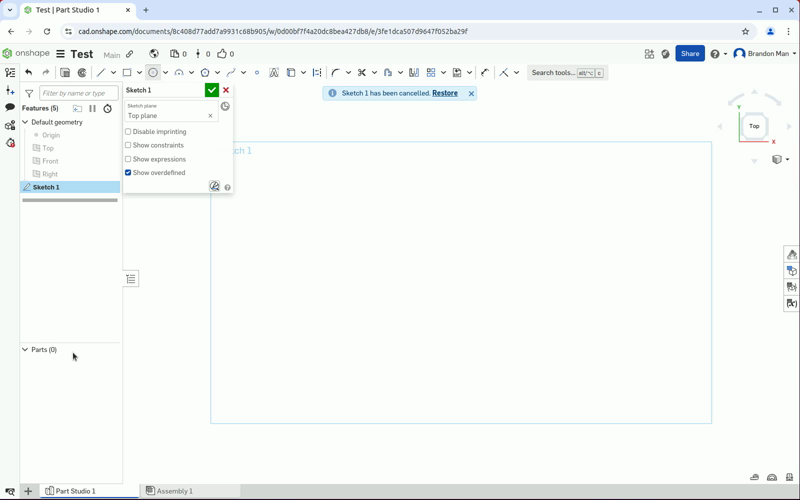
mouse_move(461, 282)
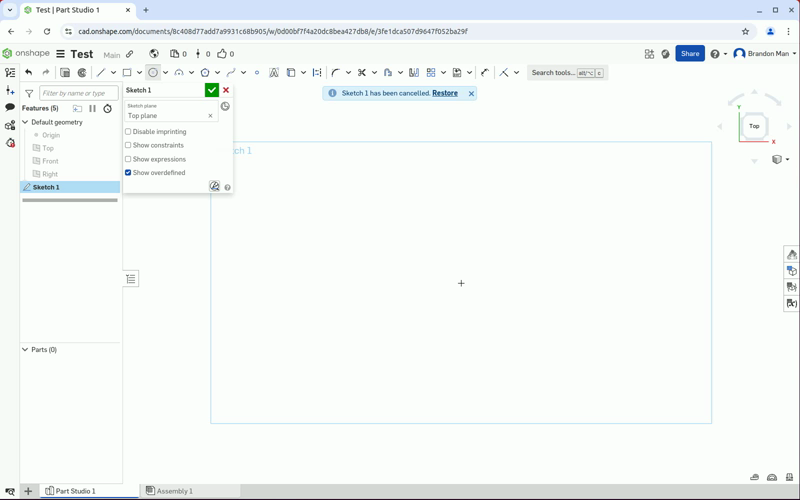
click(461, 282)
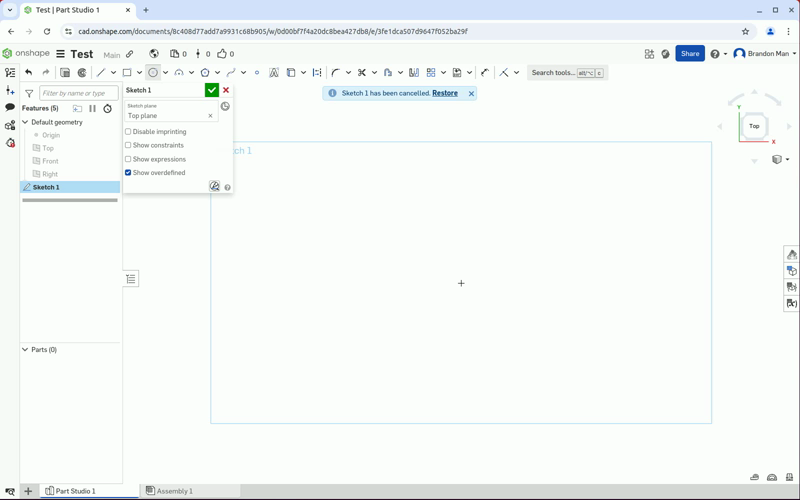
key_up(shift)
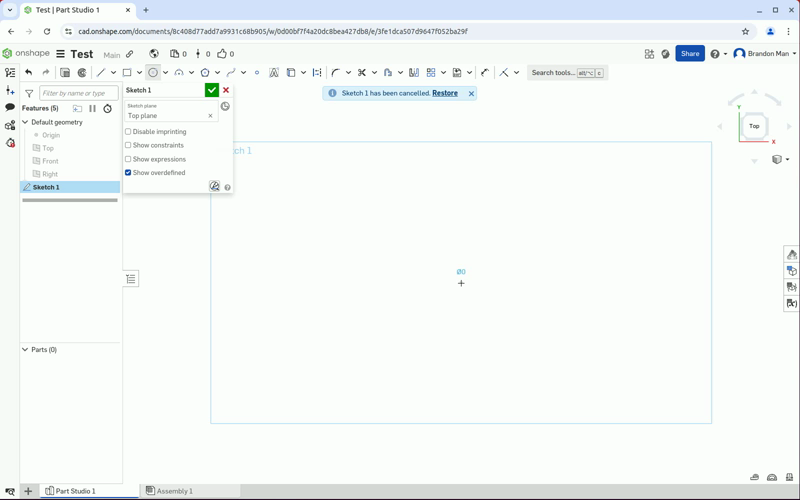
mouse_move(471, 282)
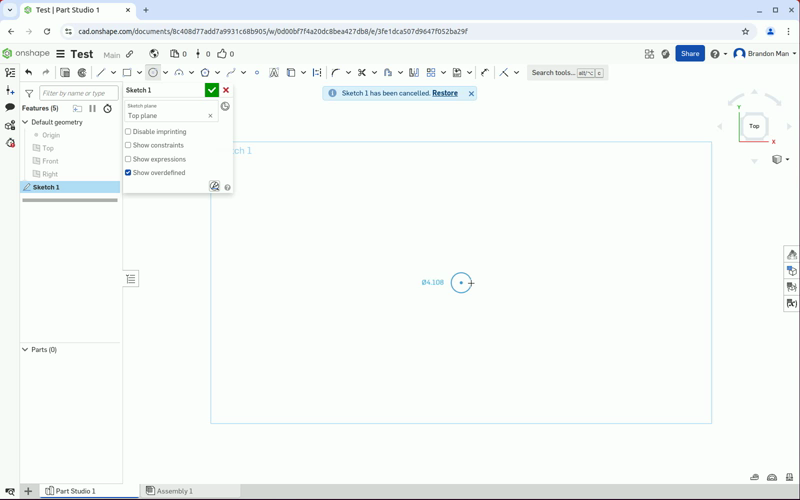
click(471, 282)
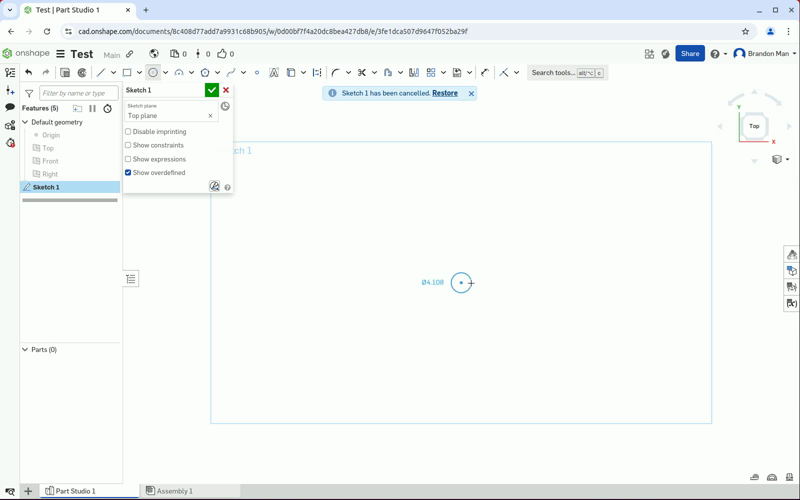
key(esc)
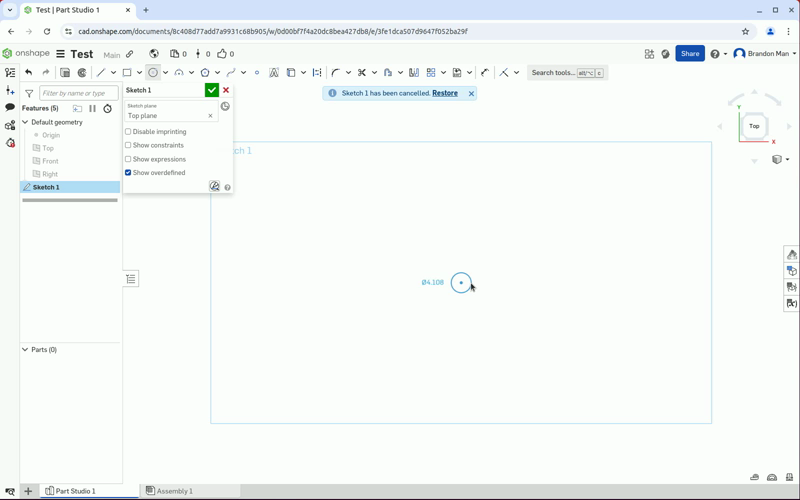
key(c)
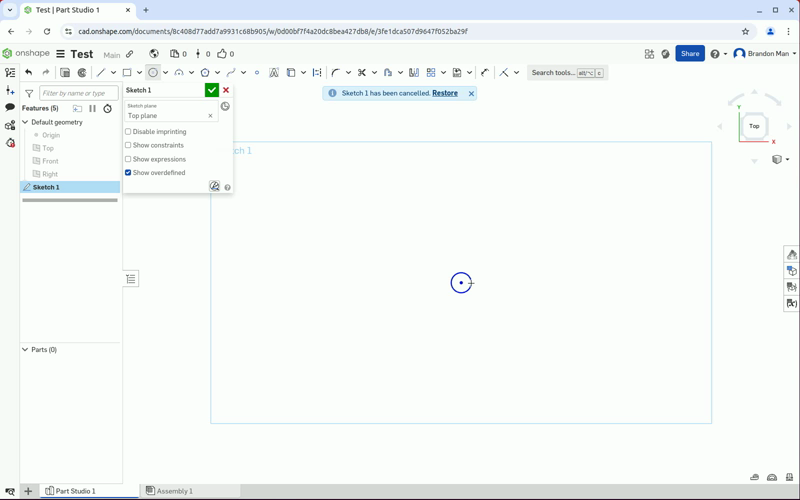
key_down(shift)
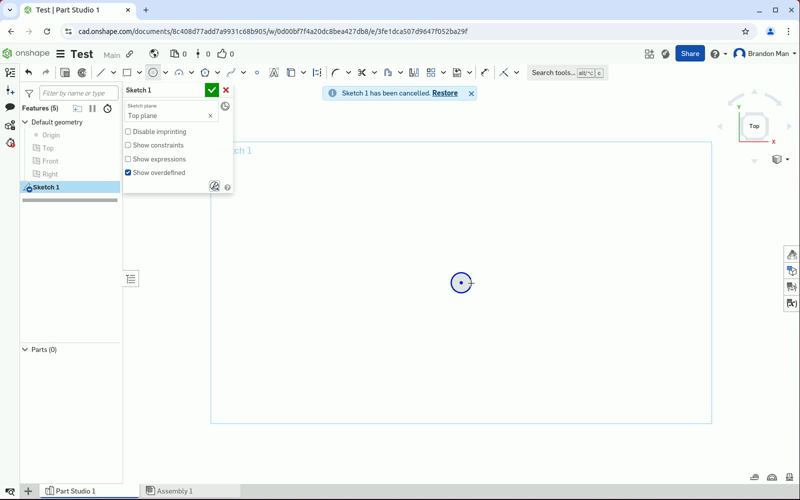
mouse_move(461, 282)
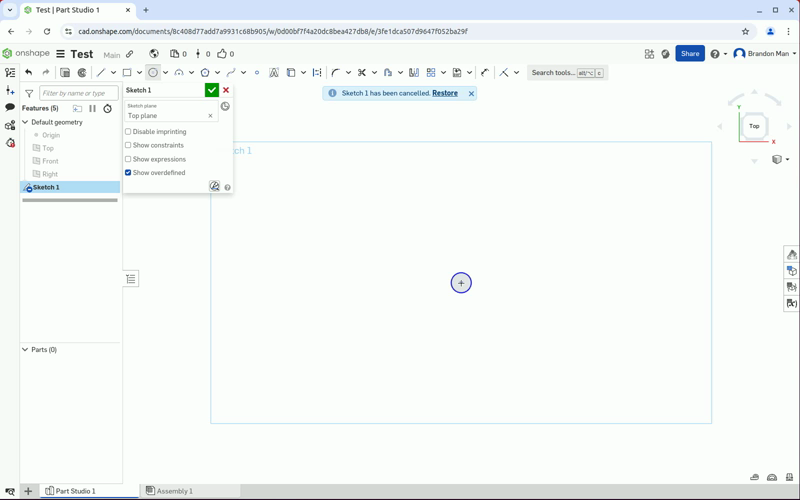
click(461, 282)
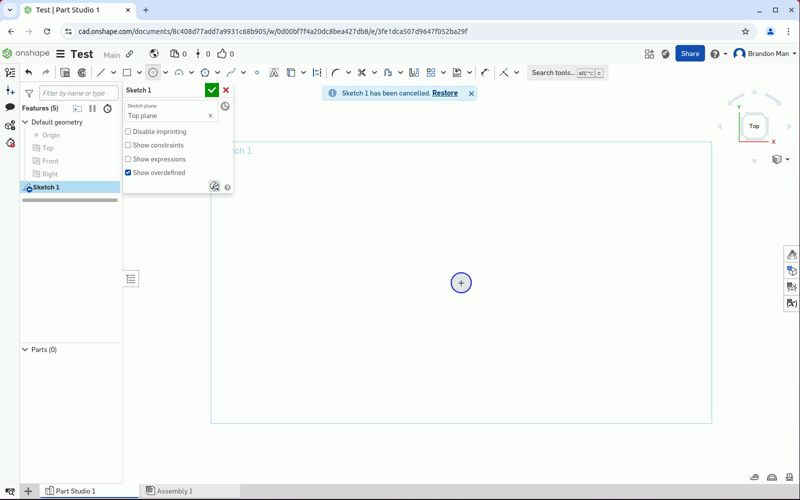
key_up(shift)
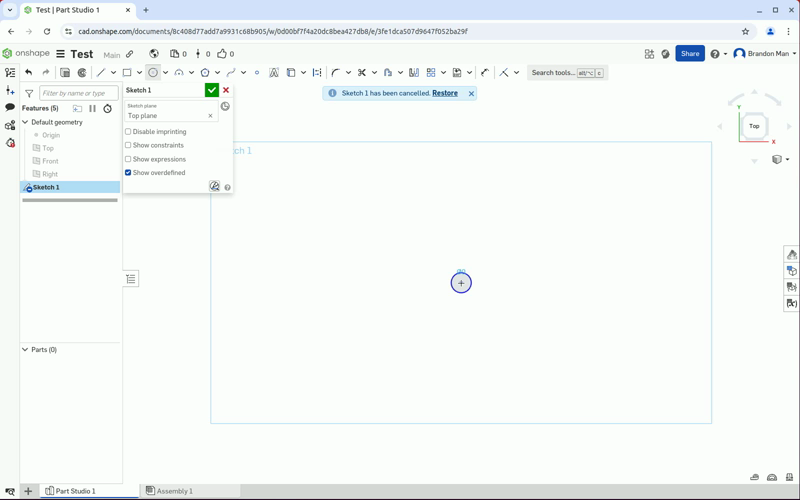
mouse_move(468, 282)
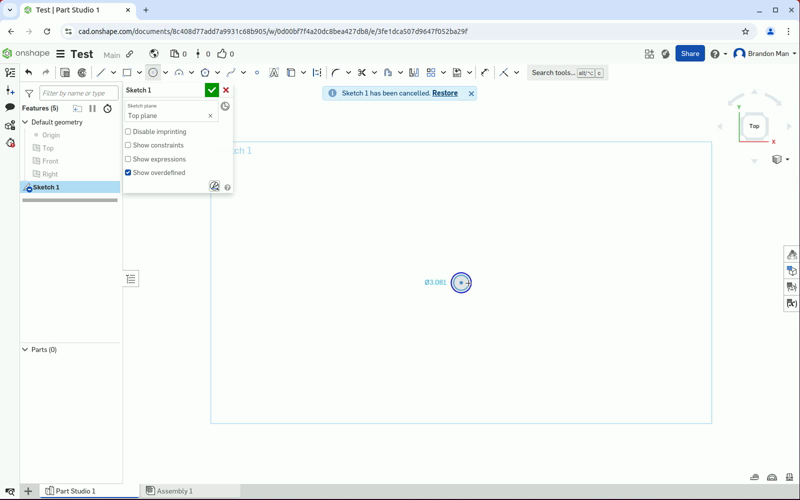
scroll(6)
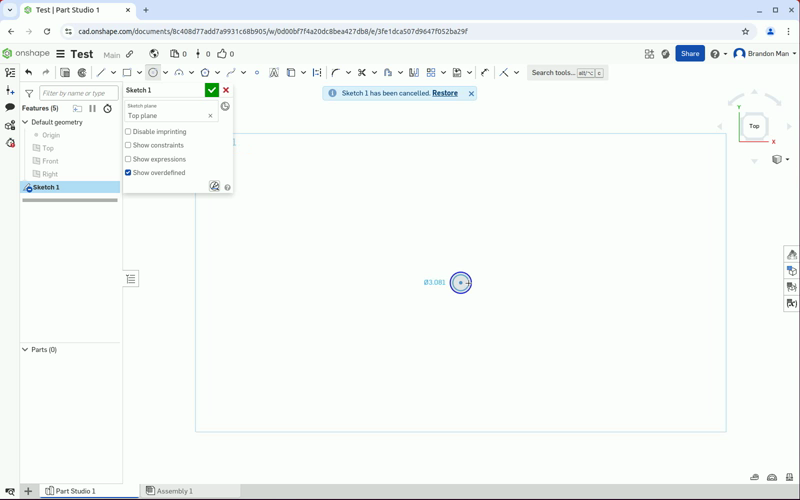
scroll(6)
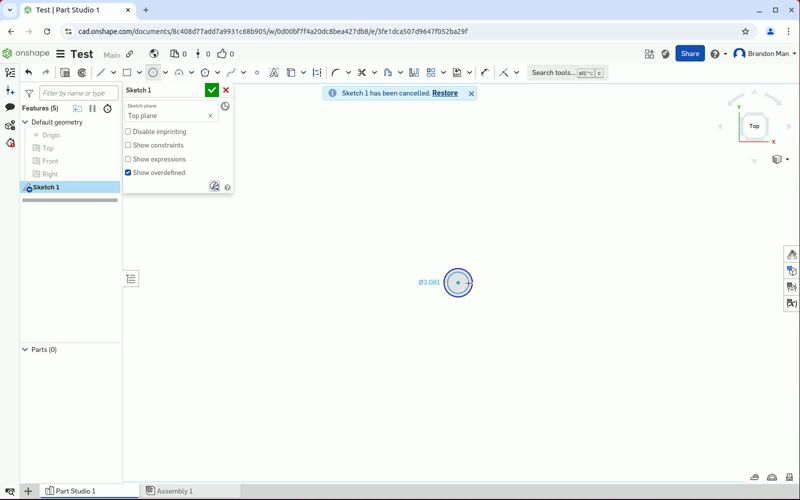
scroll(6)
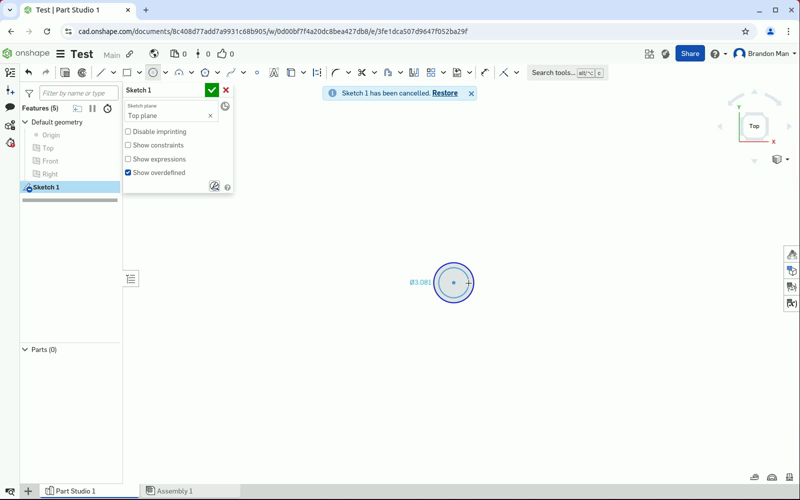
scroll(6)
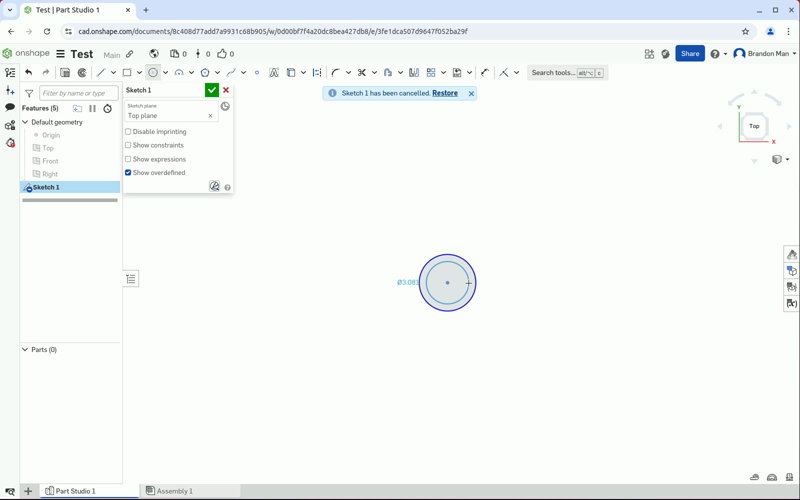
scroll(6)
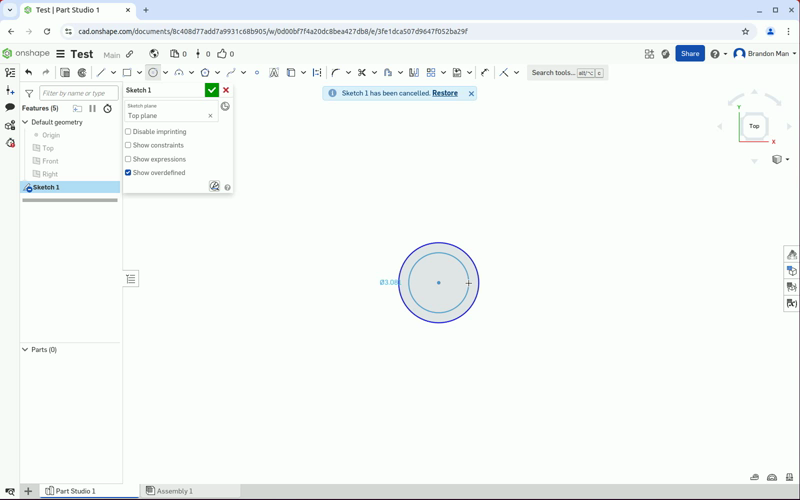
scroll(6)
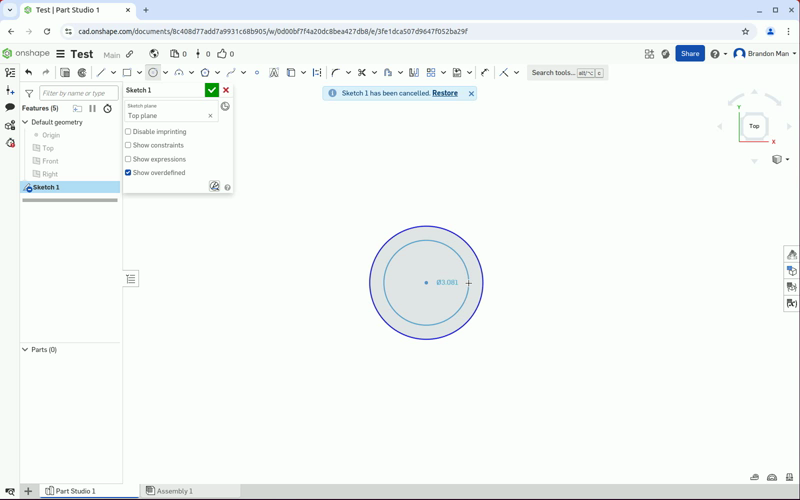
scroll(6)
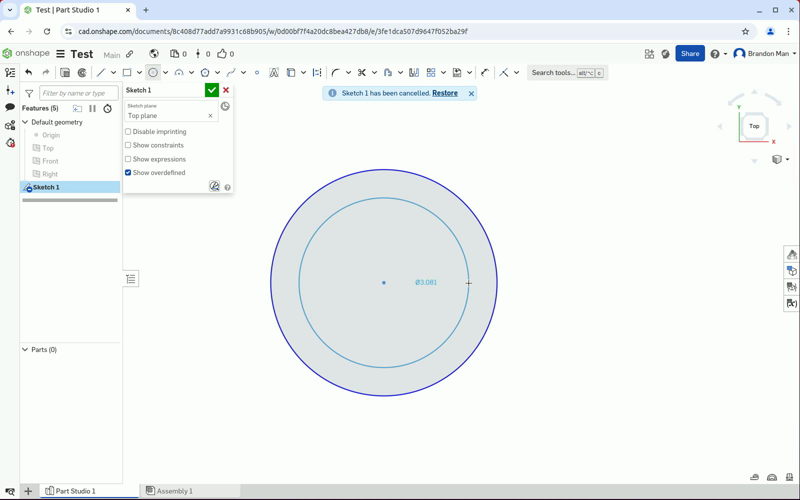
click(468, 282)
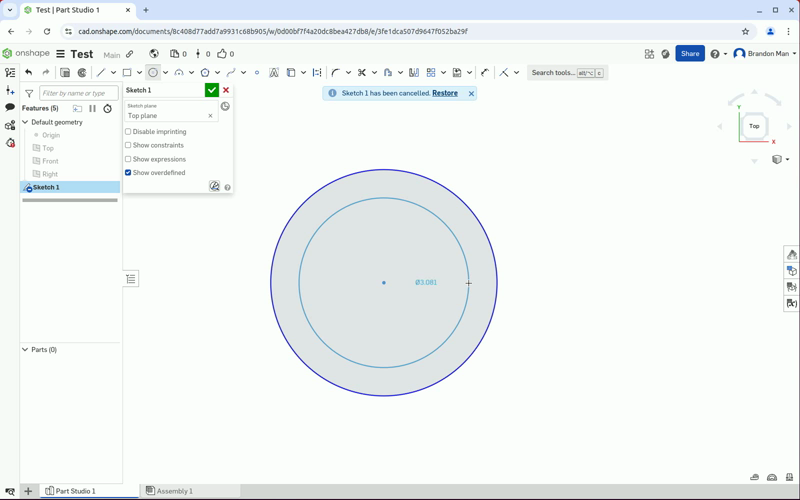
scroll(-6)
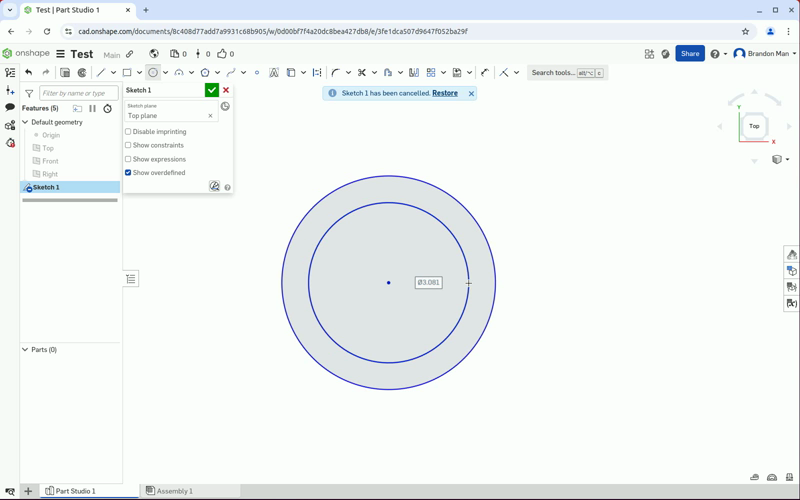
scroll(-6)
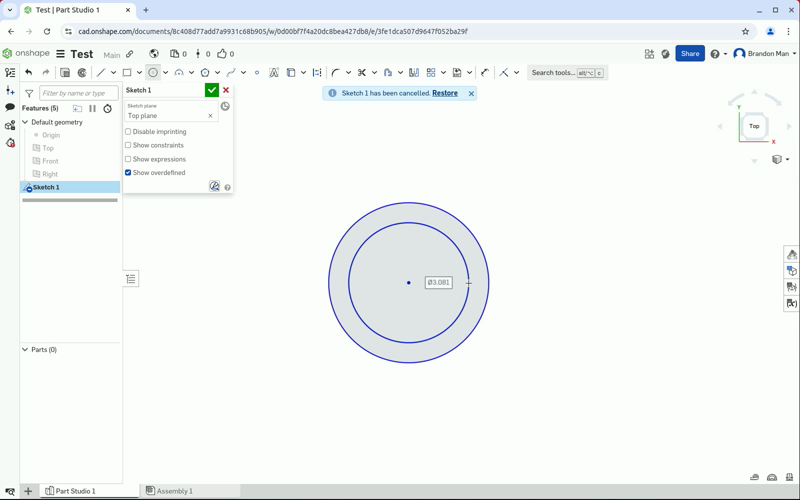
scroll(-6)
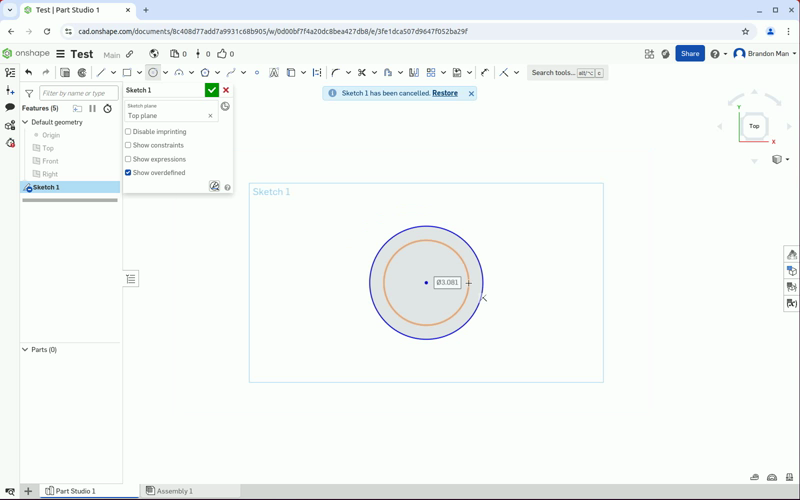
scroll(-6)
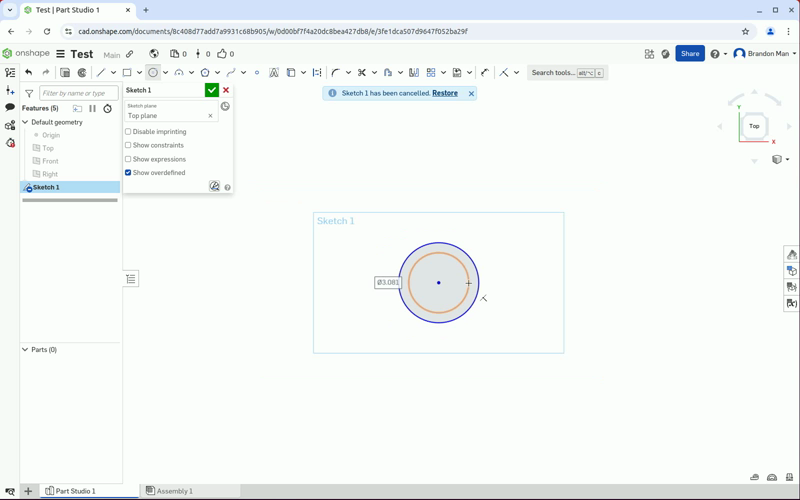
scroll(-6)
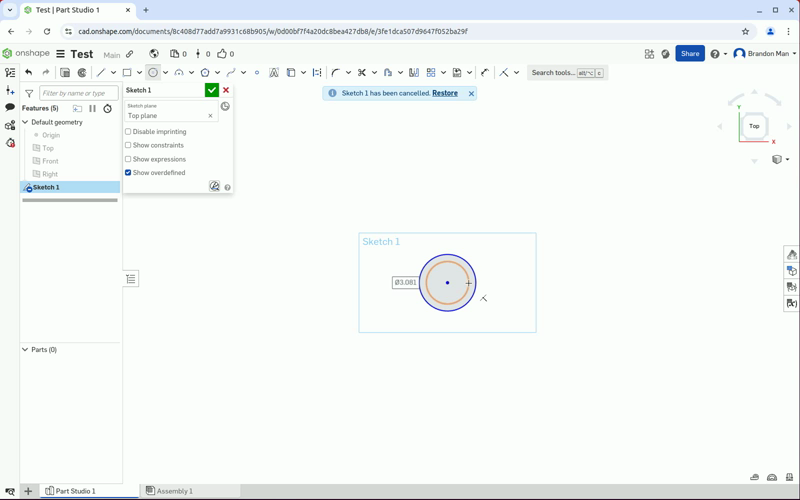
scroll(-6)
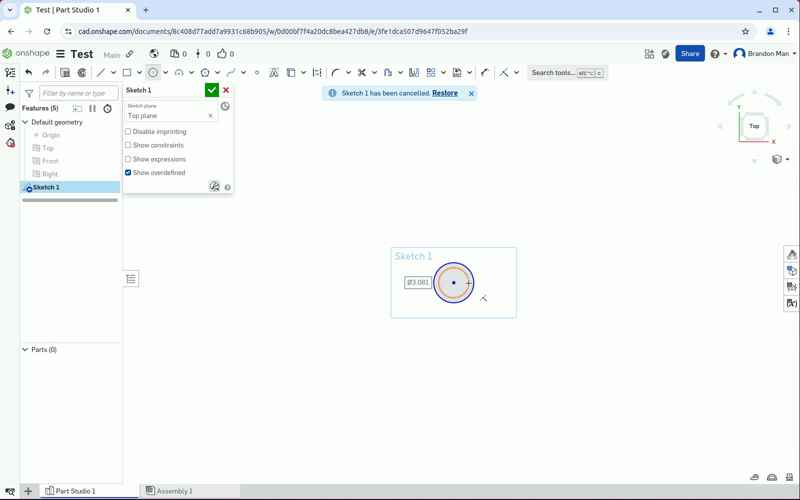
scroll(-6)
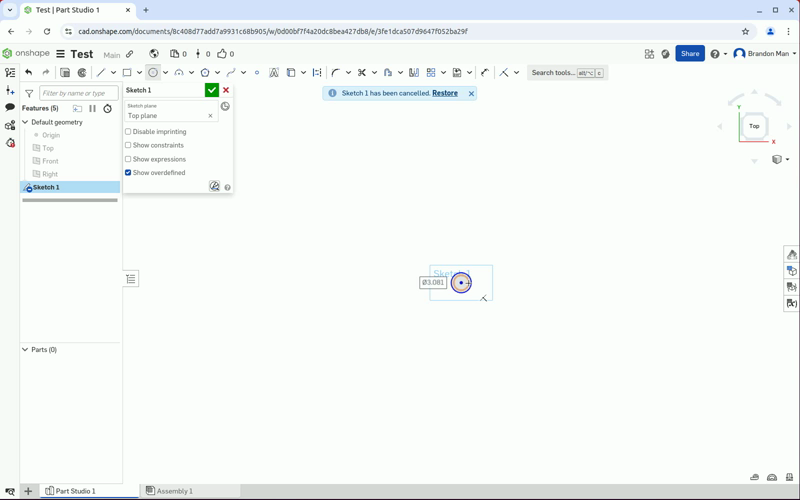
key(esc)
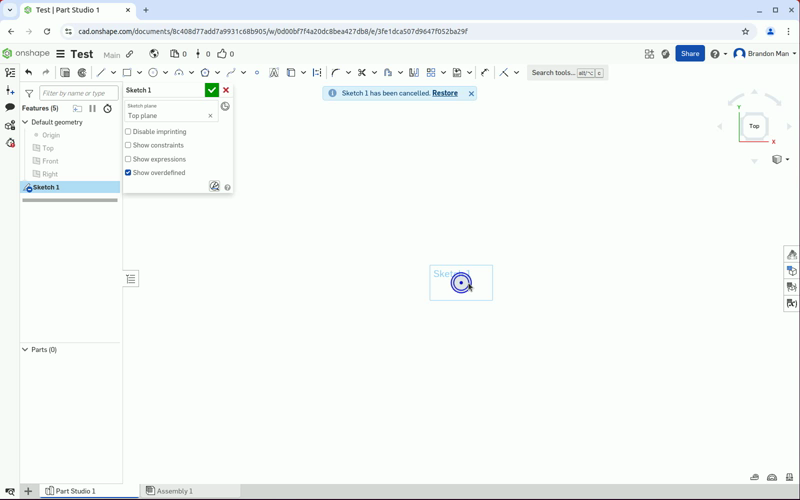
mouse_move(463, 290)
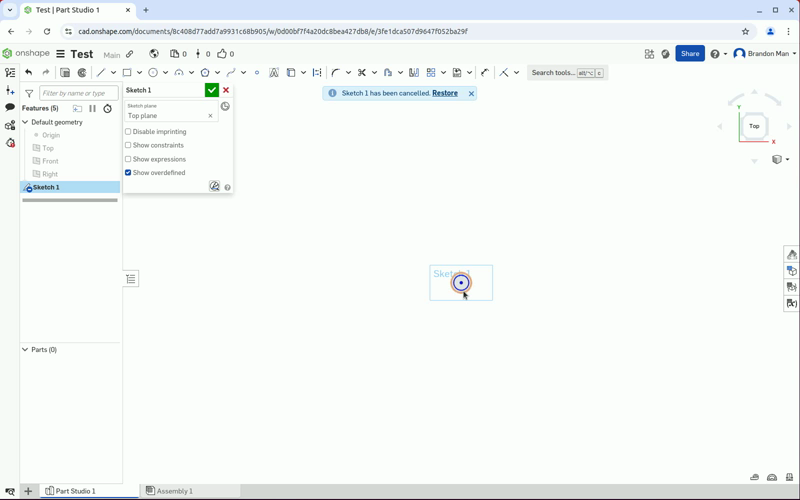
scroll(6)
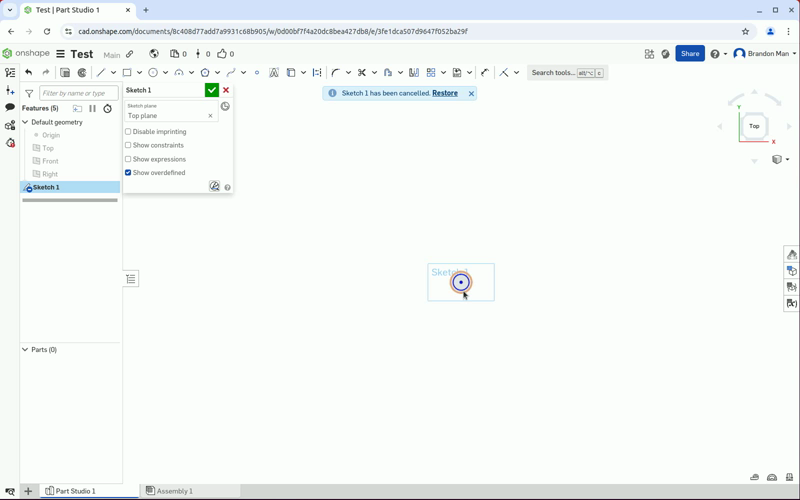
scroll(6)
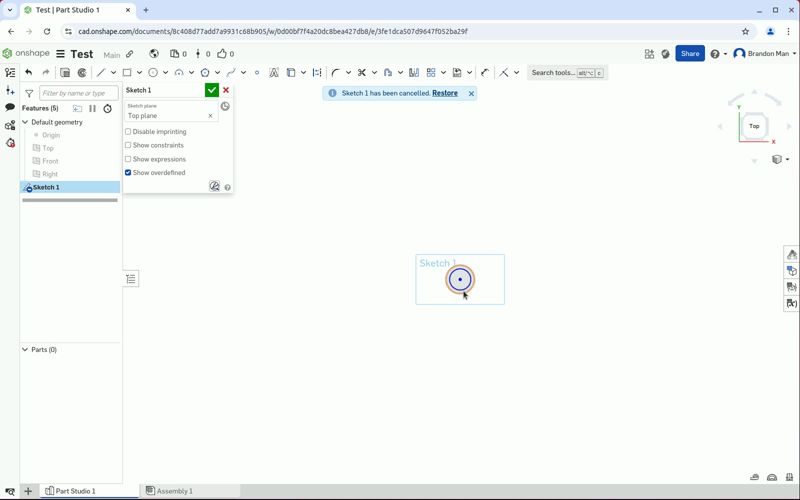
scroll(6)
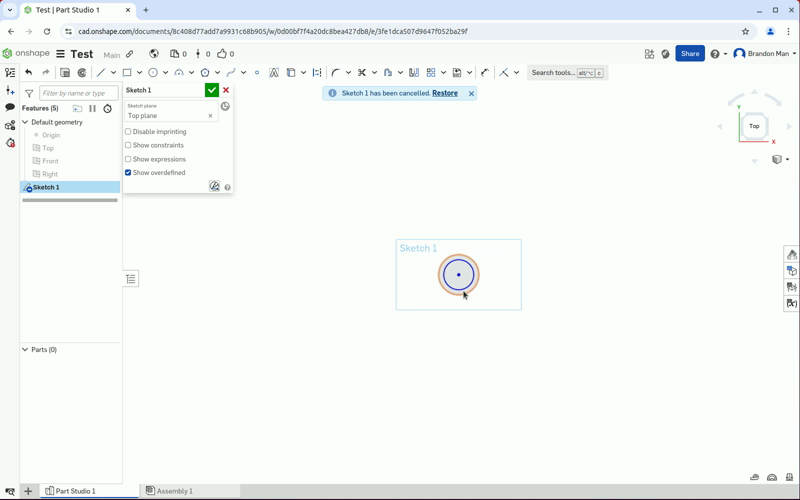
scroll(6)
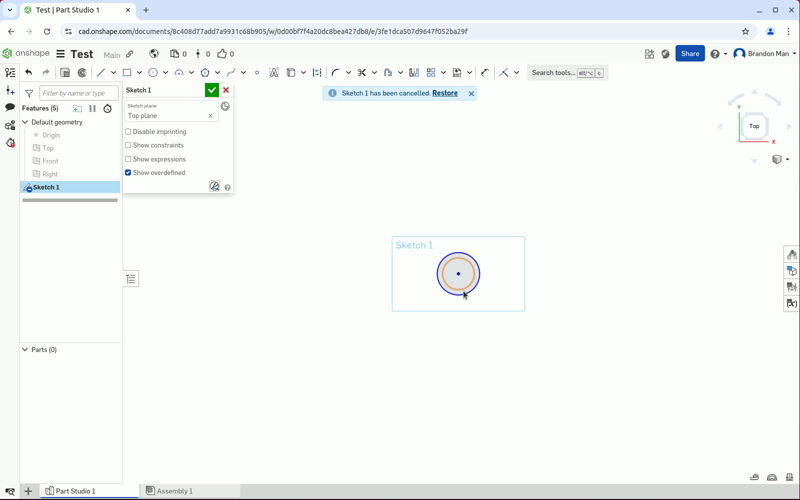
scroll(6)
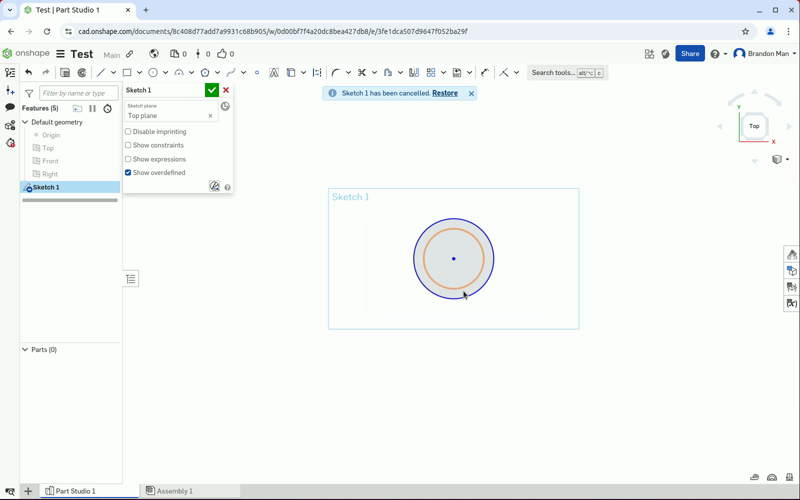
scroll(6)
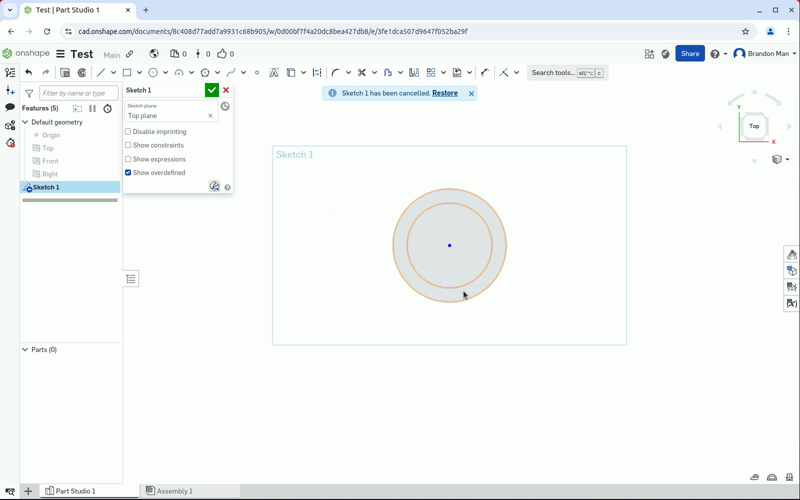
scroll(6)
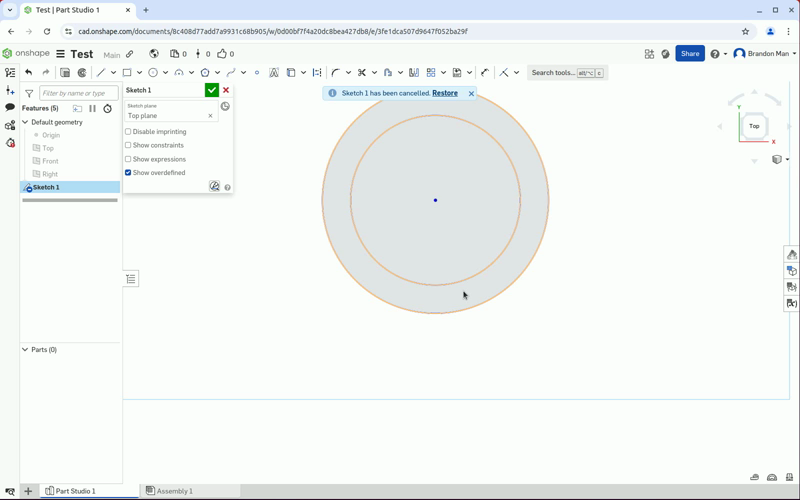
click(463, 290)
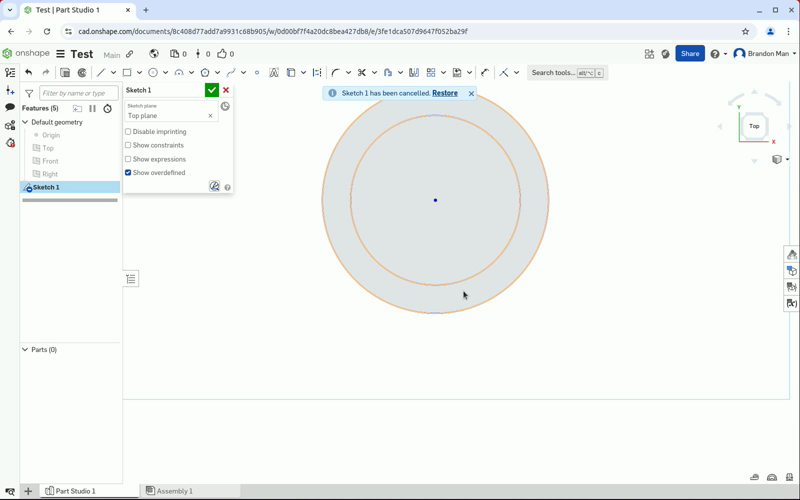
scroll(-6)
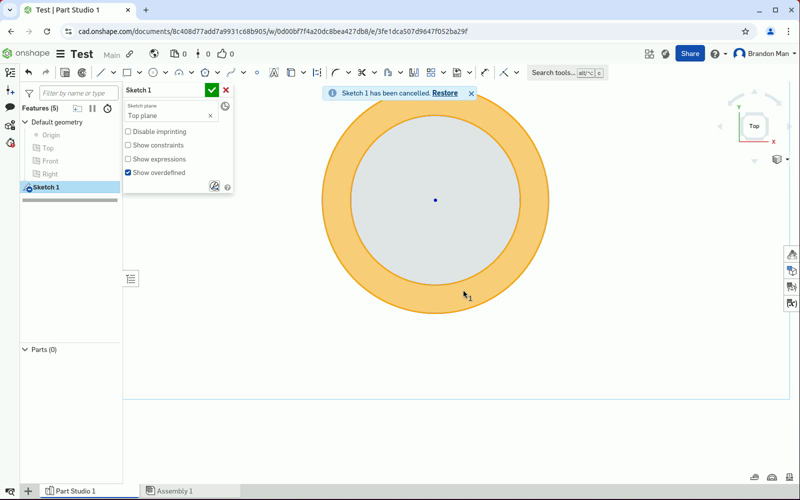
scroll(-6)
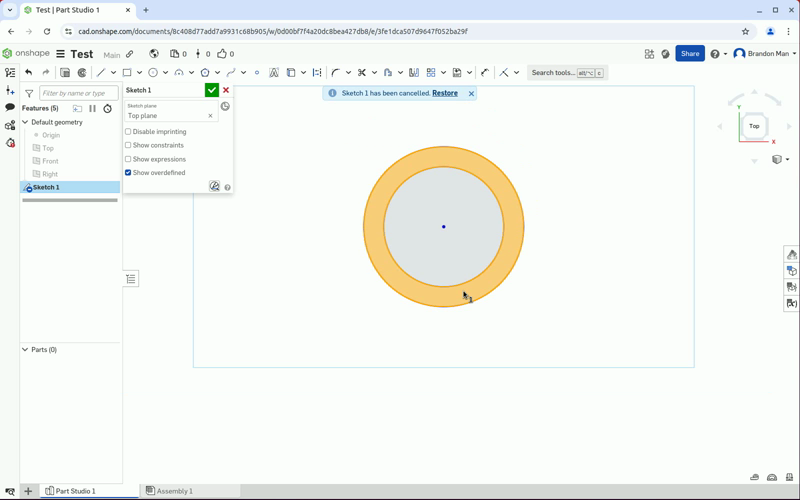
scroll(-6)
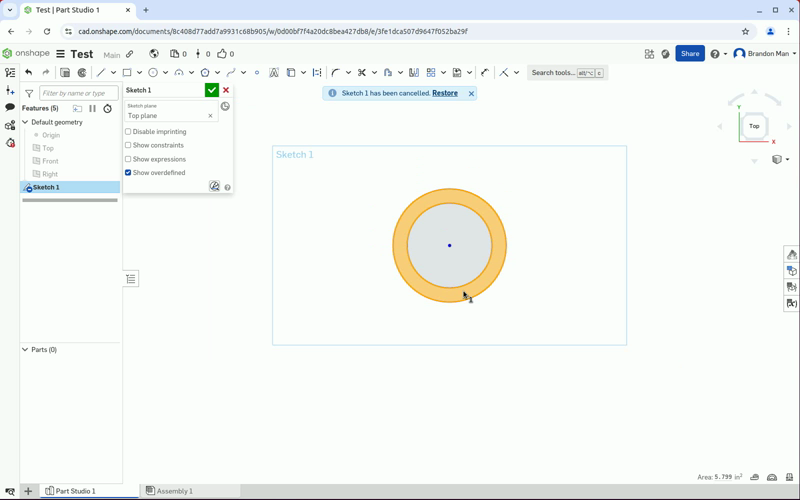
scroll(-6)
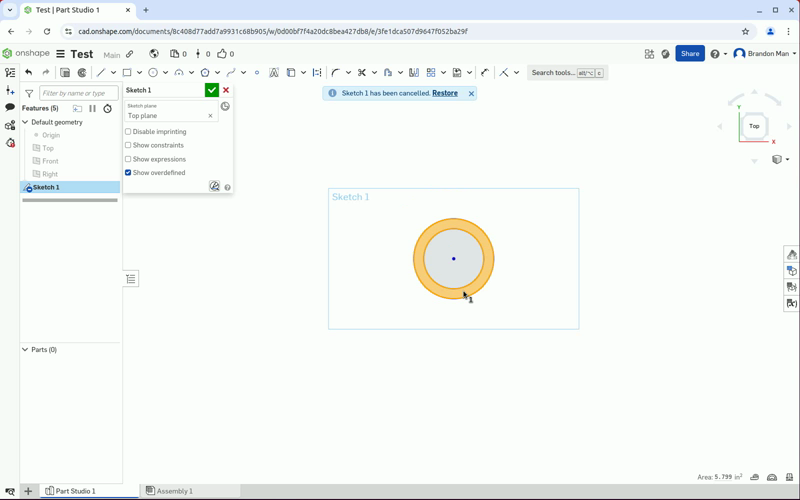
scroll(-6)
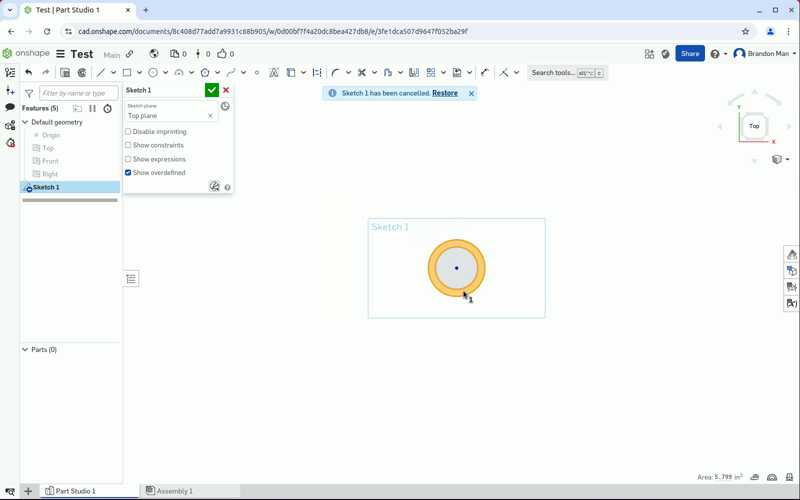
scroll(-6)
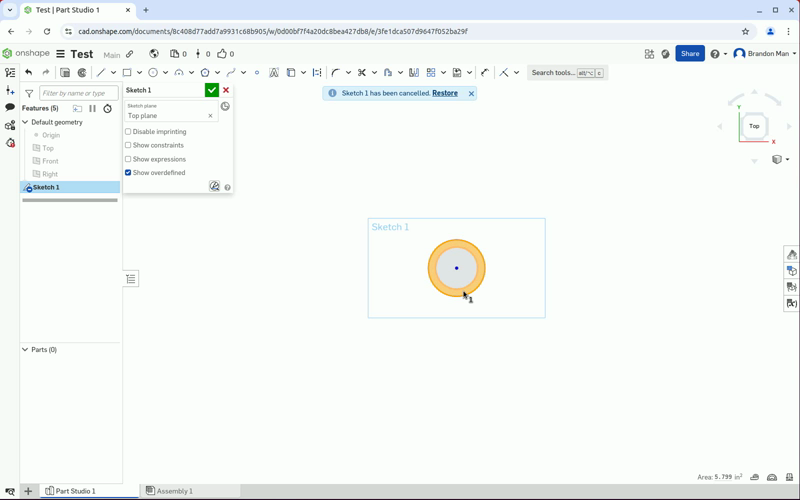
scroll(-6)
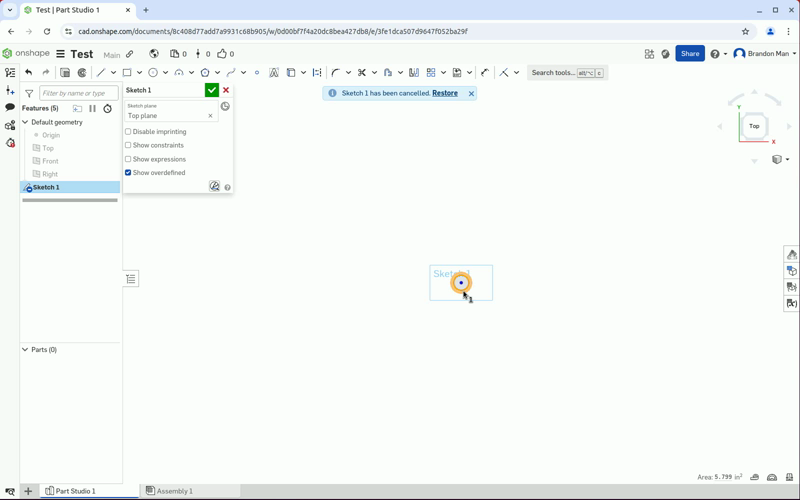
mouse_move(73, 352)
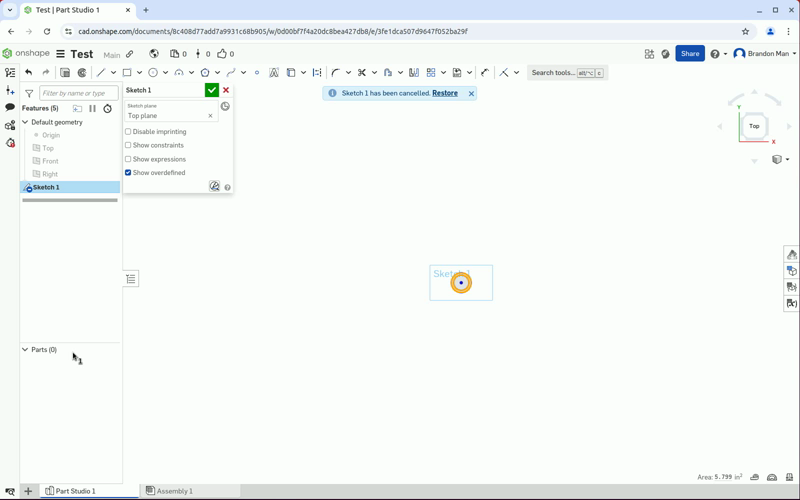
key(shift+y)
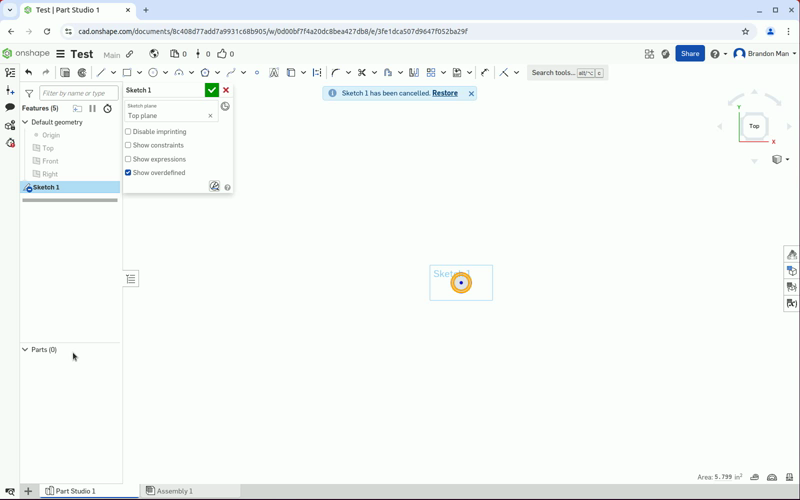
key(shift+e)
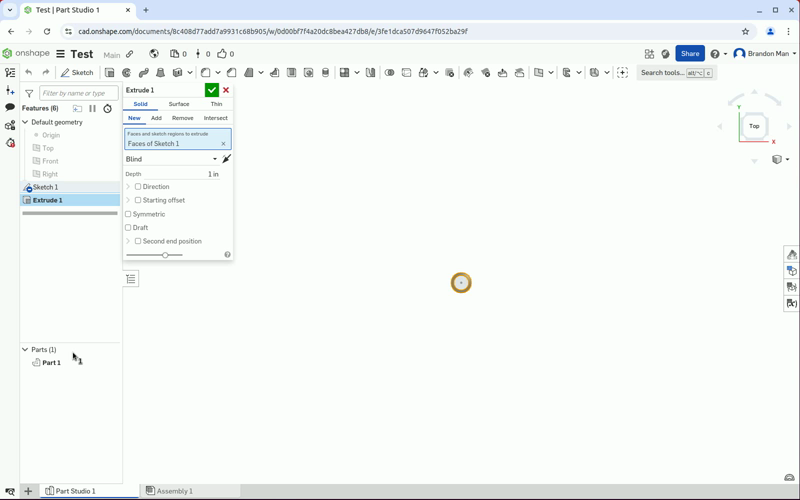
mouse_move(143, 106)
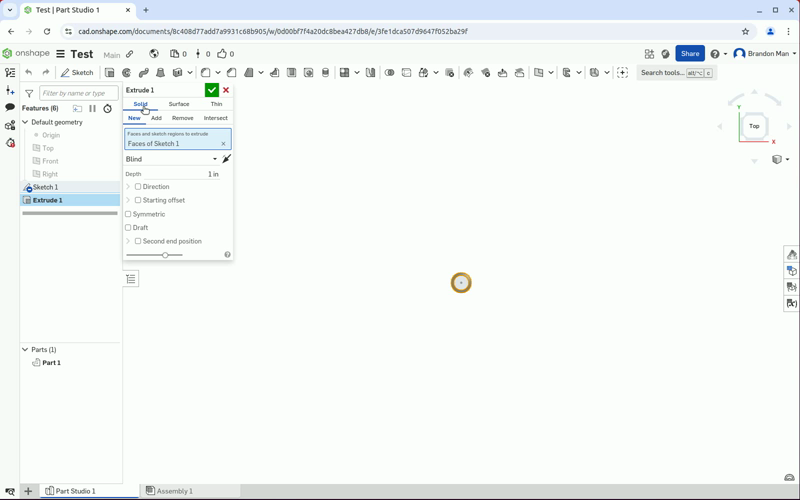
click(143, 106)
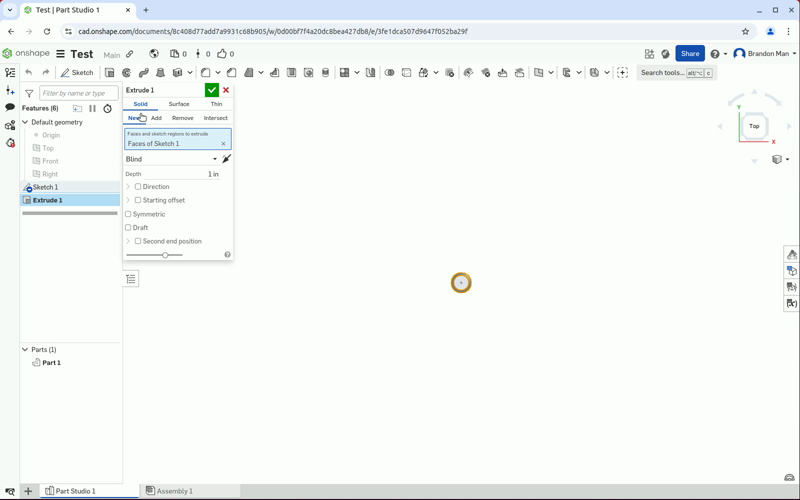
mouse_move(137, 120)
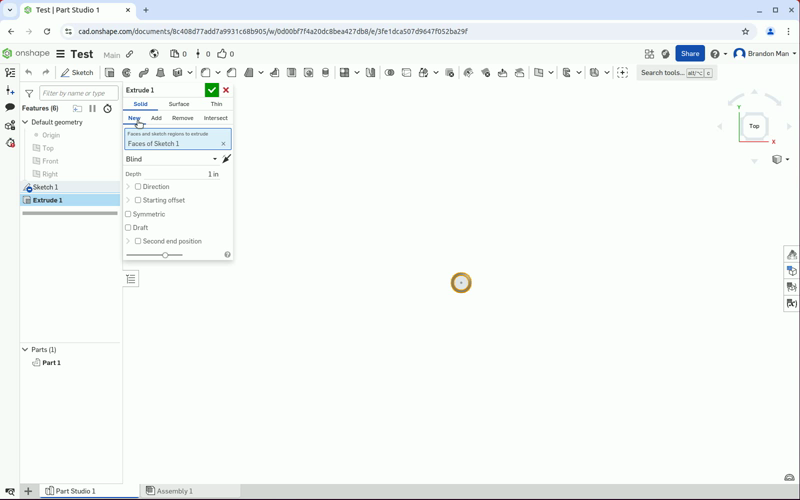
click(137, 120)
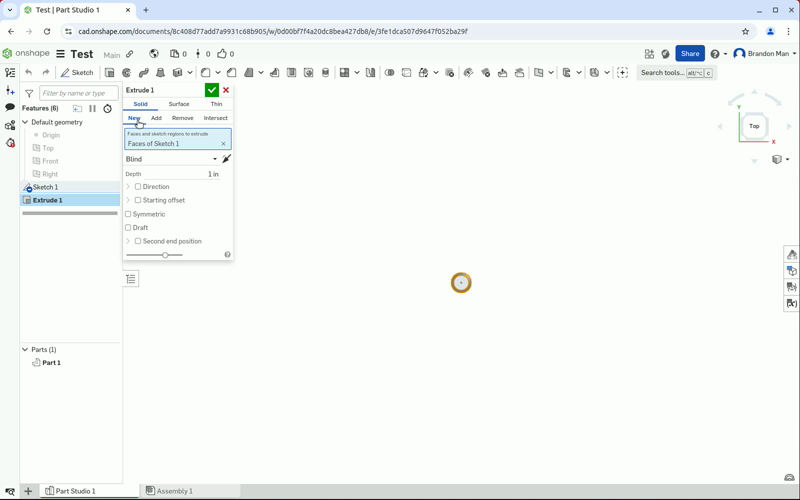
key(tab, 4)
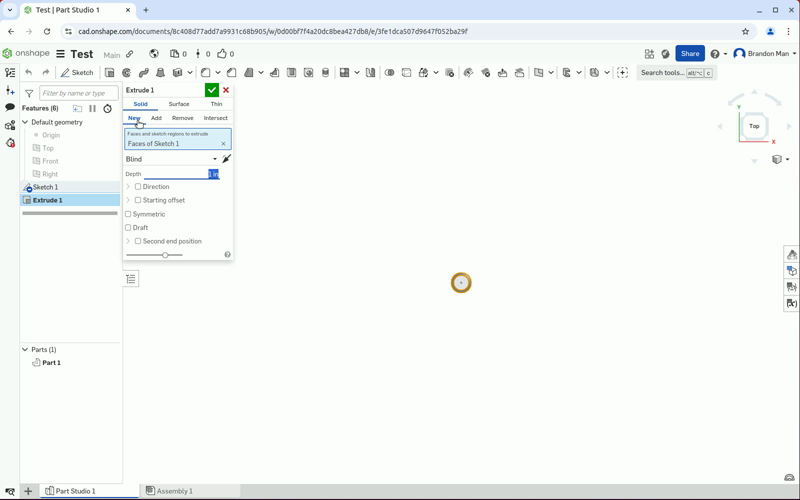
text(4.574)
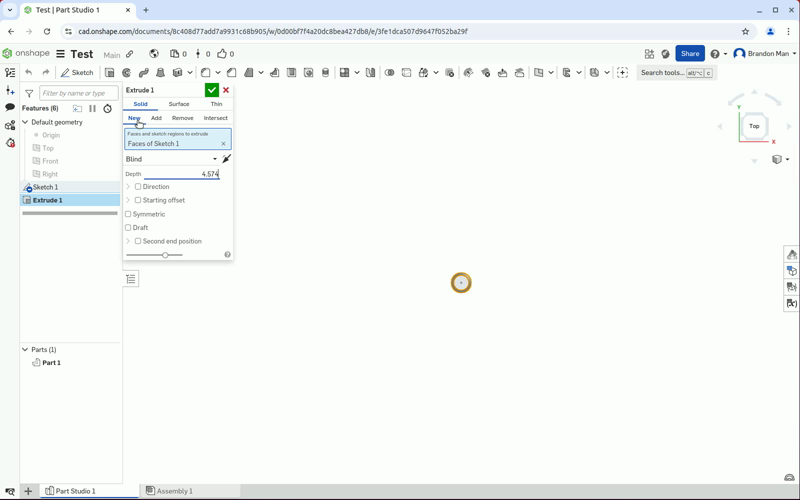
key(enter)
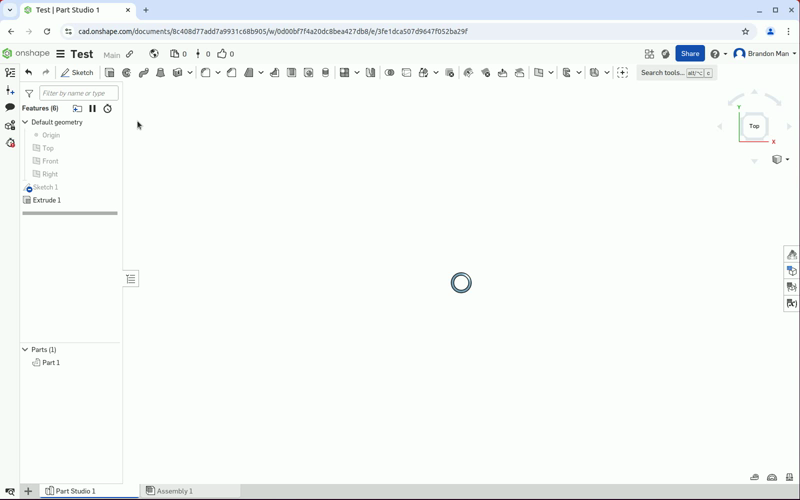
key(shift+h)
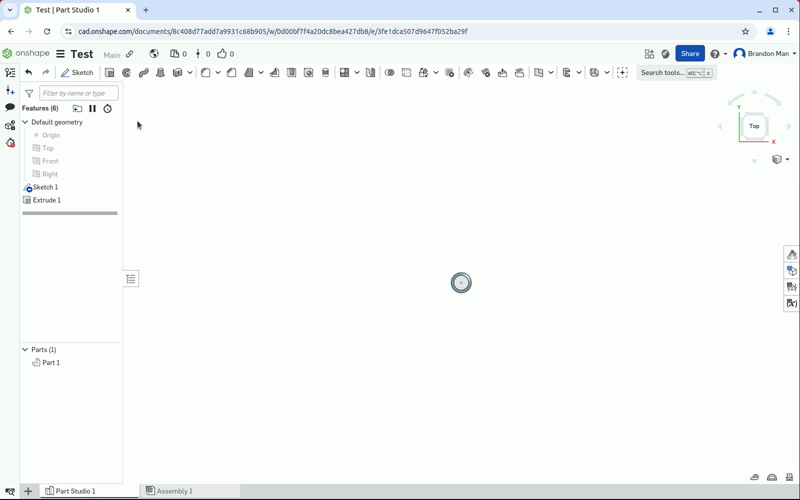
key(shift+h)
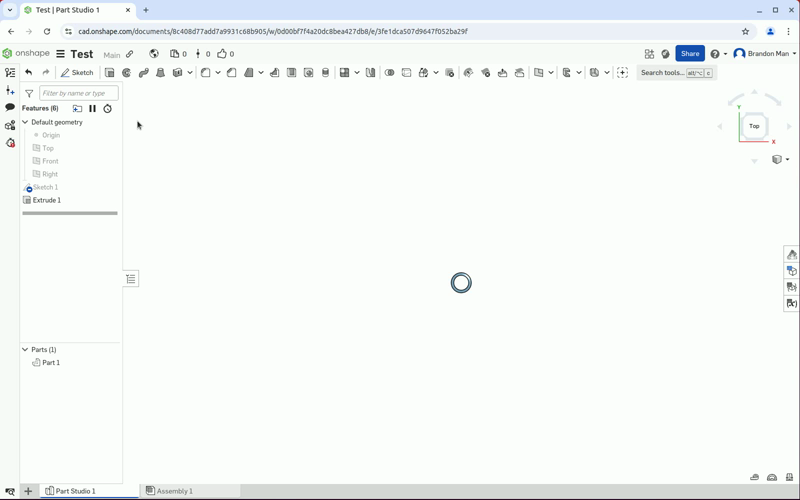
mouse_move(73, 189)
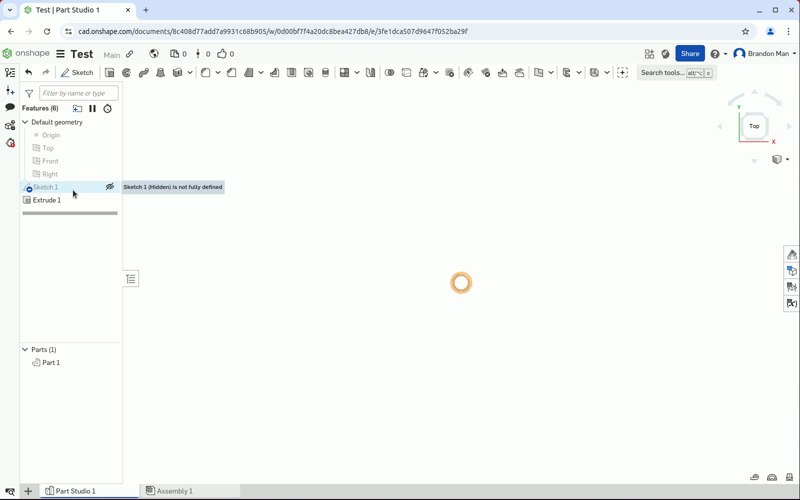
click(73, 189)
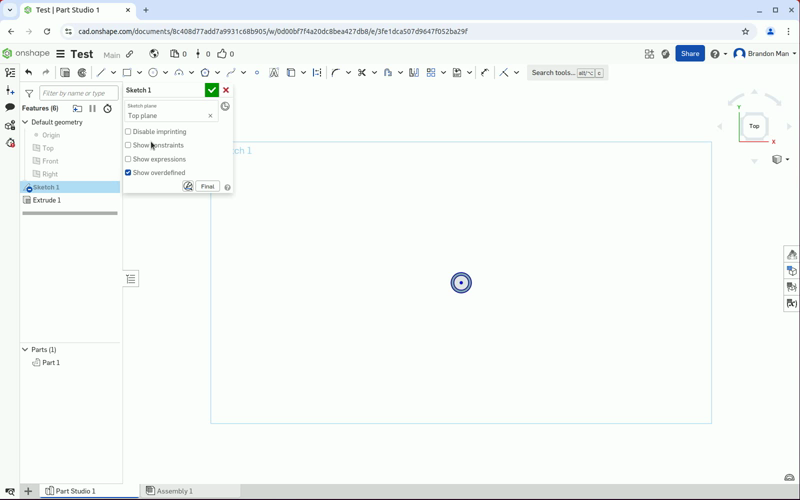
mouse_move(229, 92)
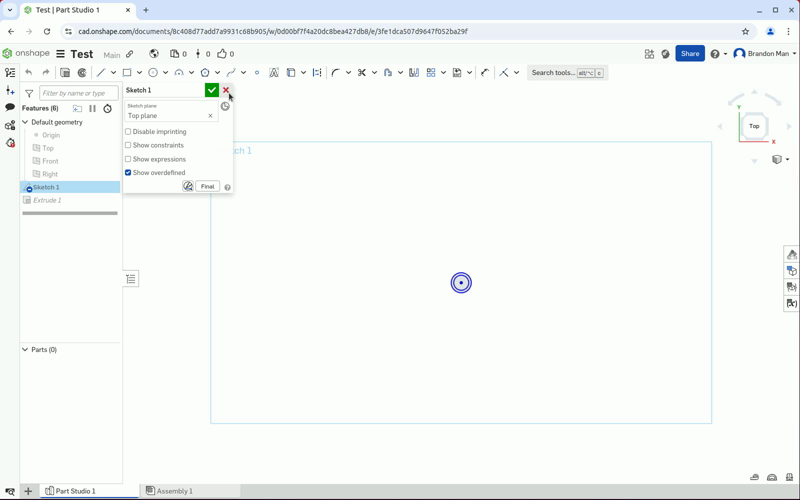
click(229, 92)
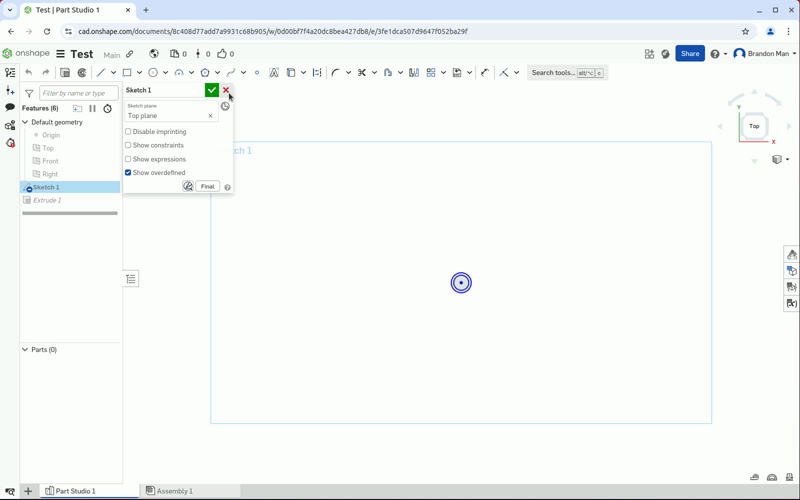
key(shift+s)
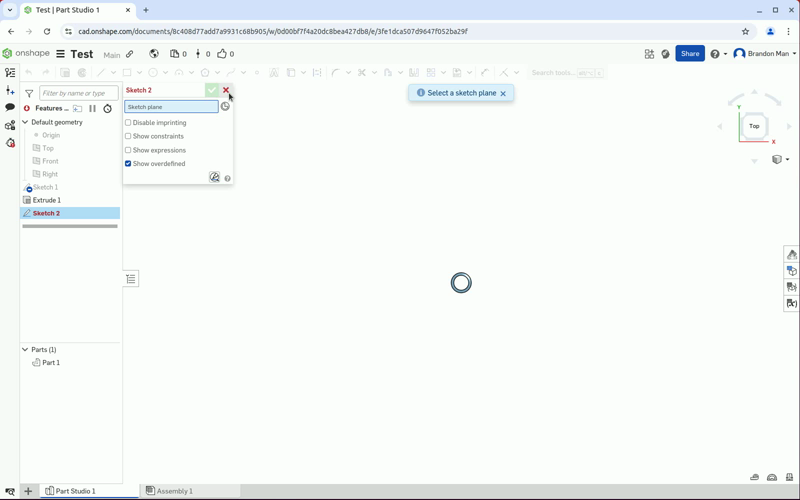
mouse_move(73, 150)
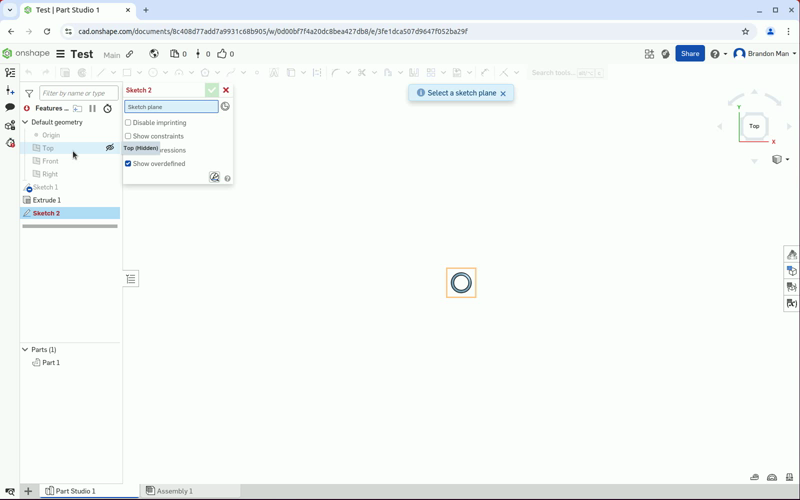
click(73, 150)
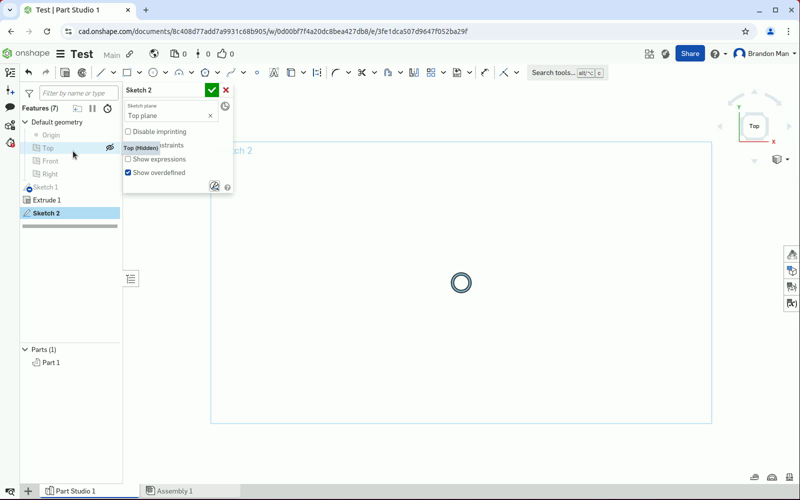
mouse_move(73, 352)
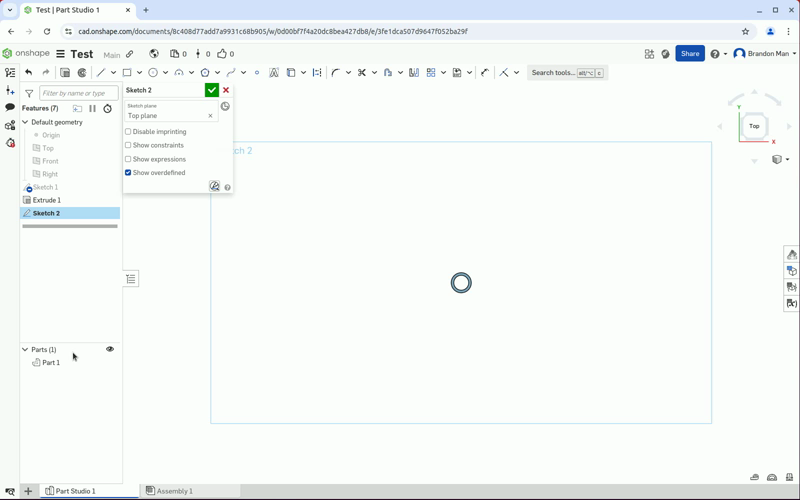
key(y)
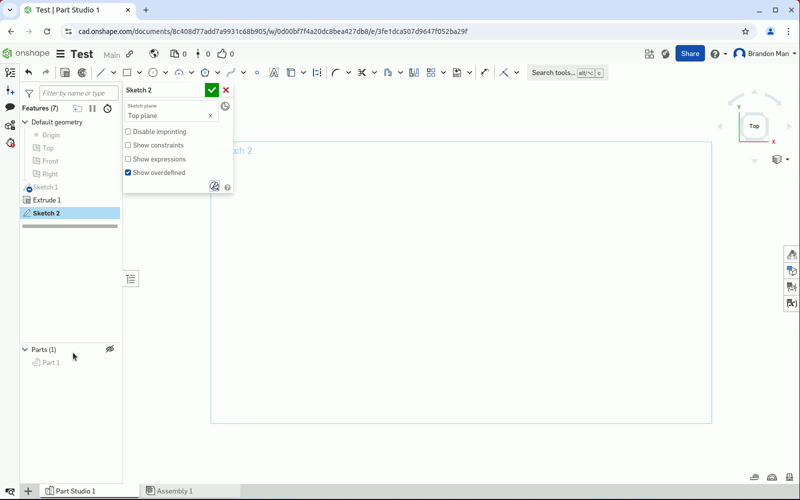
key(l)
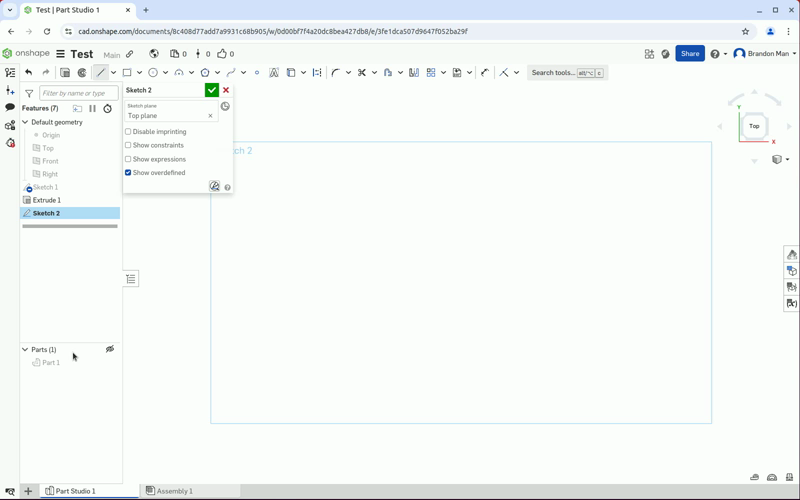
key_down(shift)
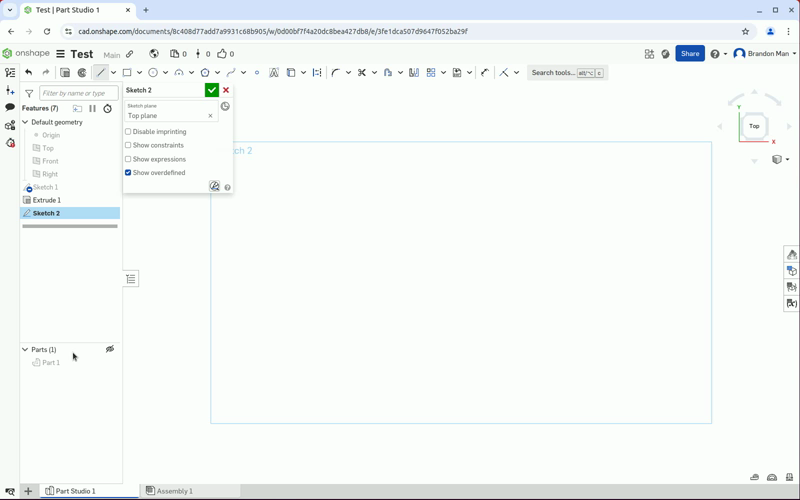
mouse_move(445, 294)
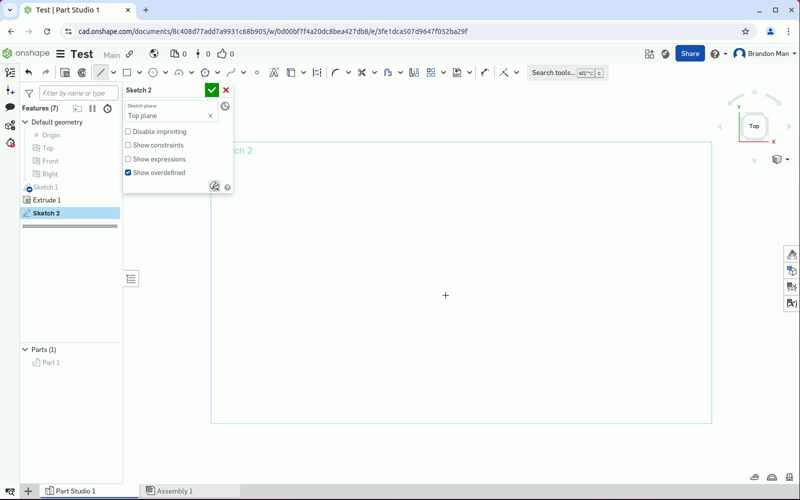
click(445, 294)
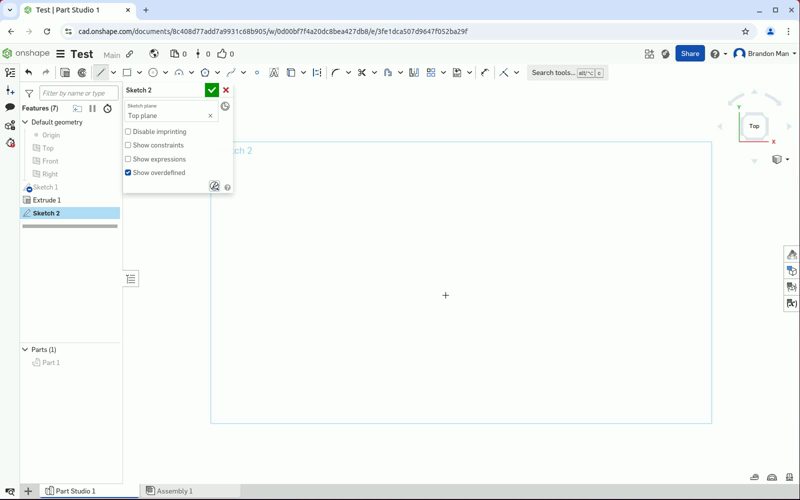
key_up(shift)
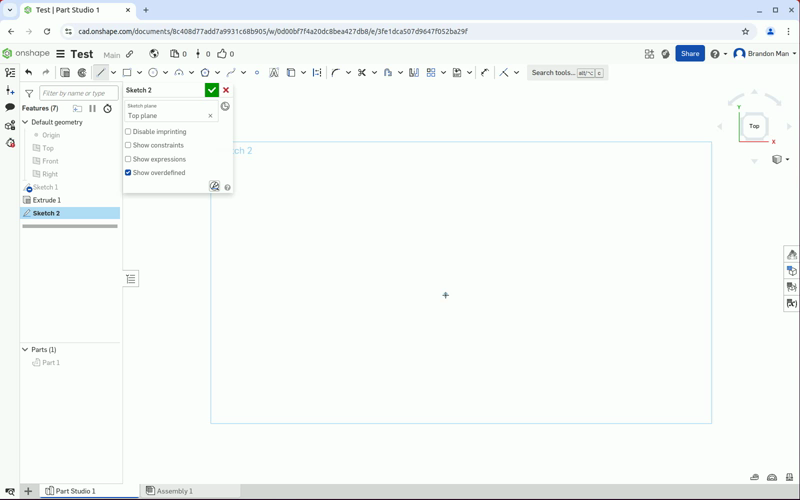
key_down(shift)
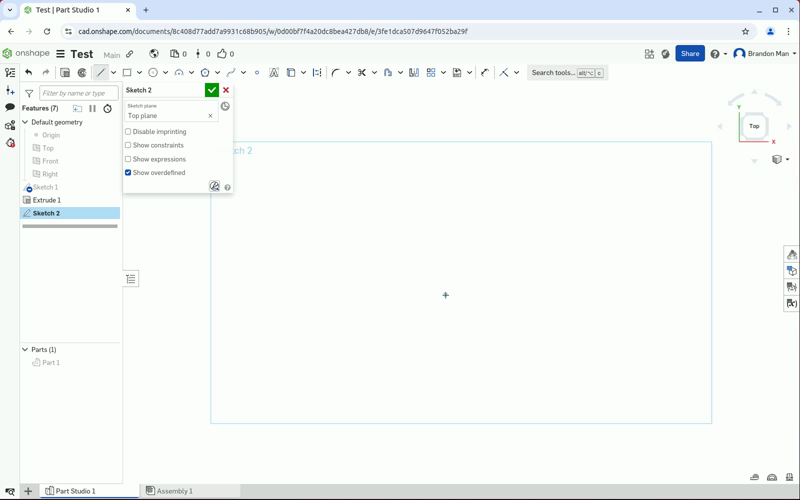
mouse_move(475, 294)
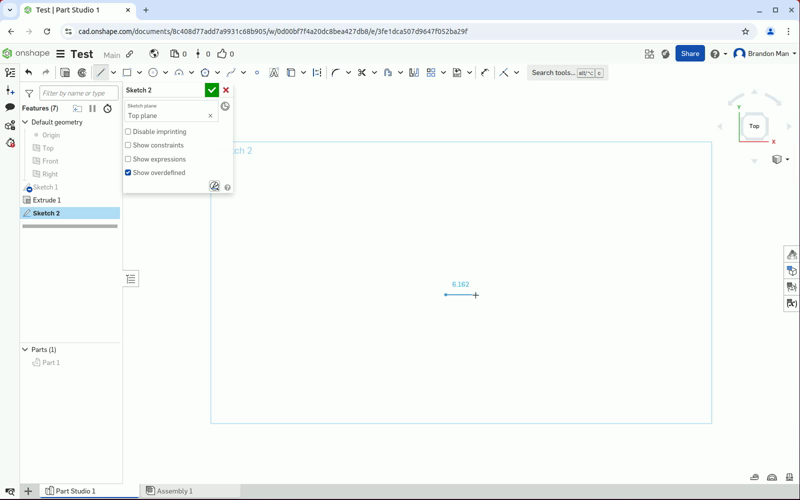
mouse_move(476, 294)
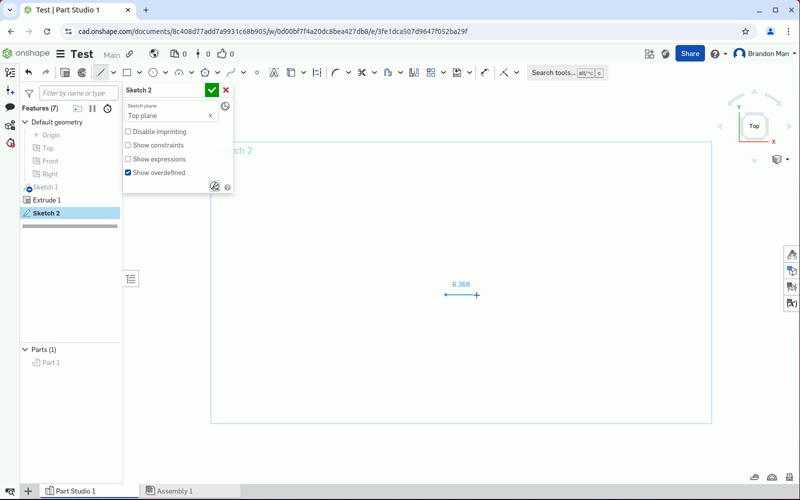
click(476, 294)
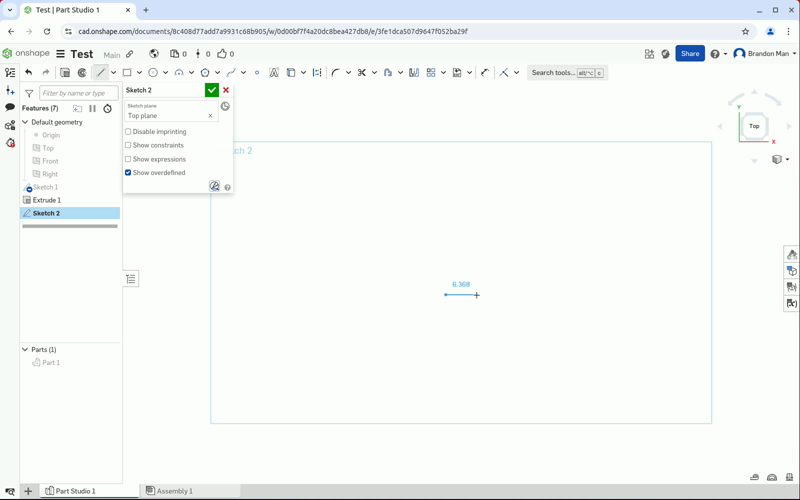
key_up(shift)
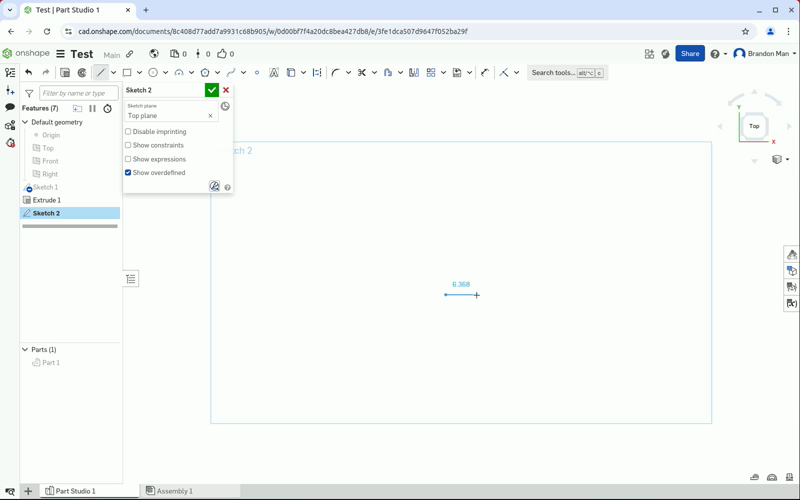
key_down(shift)
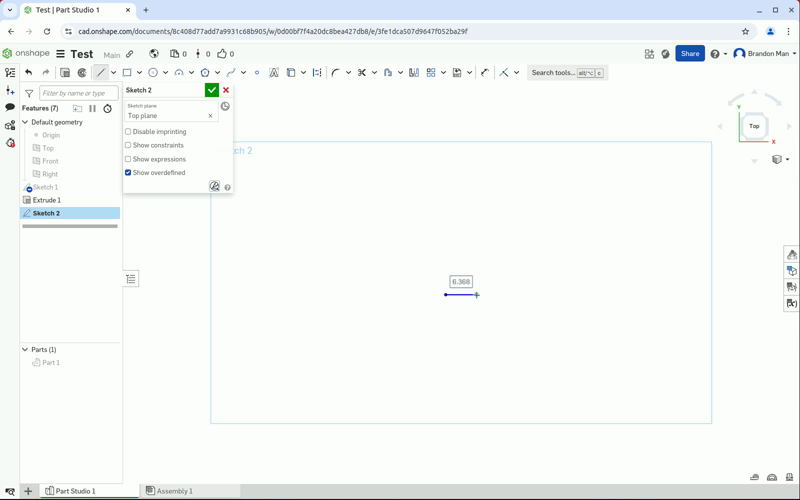
mouse_move(506, 294)
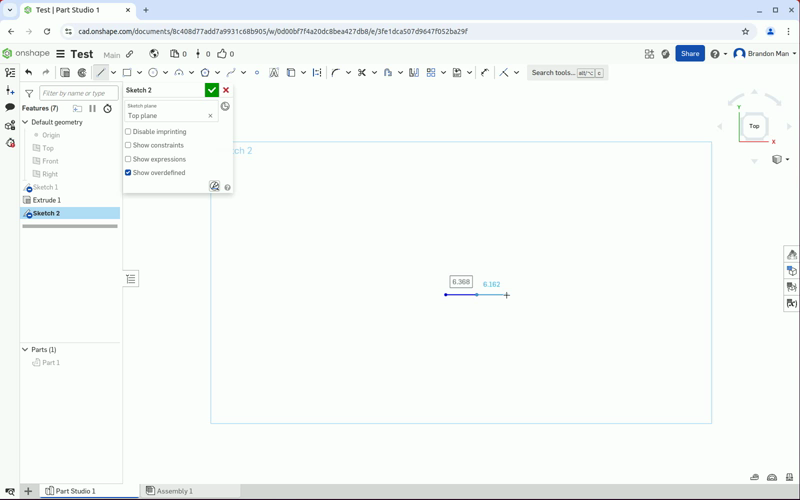
mouse_move(476, 270)
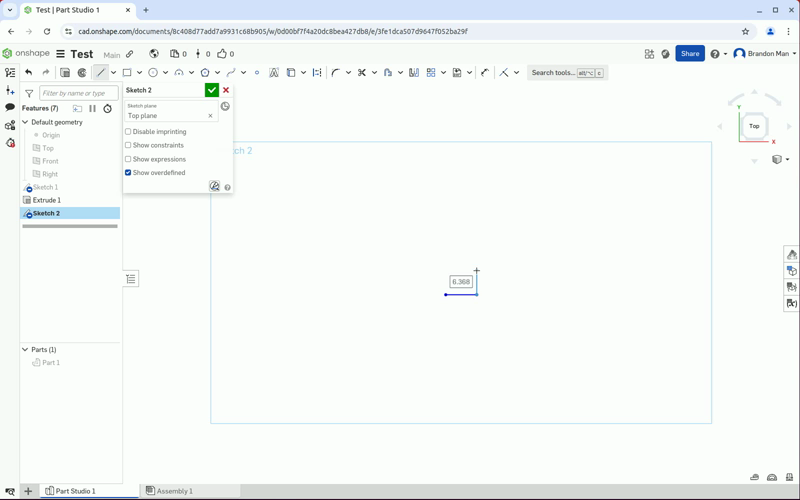
click(476, 270)
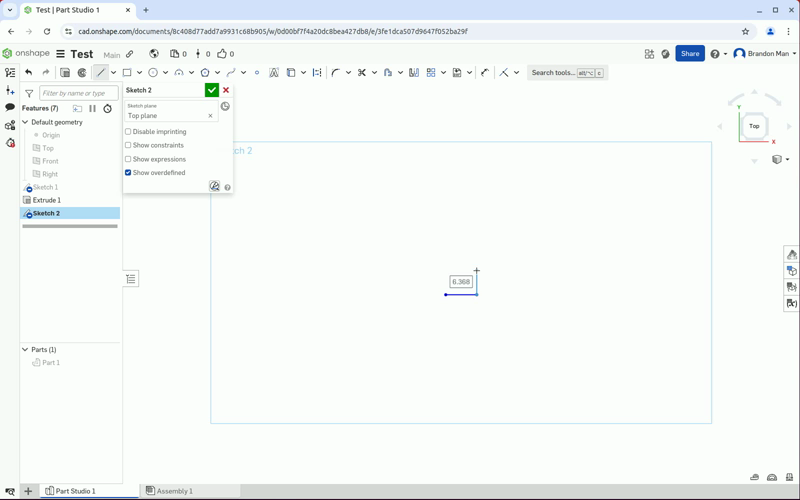
key_up(shift)
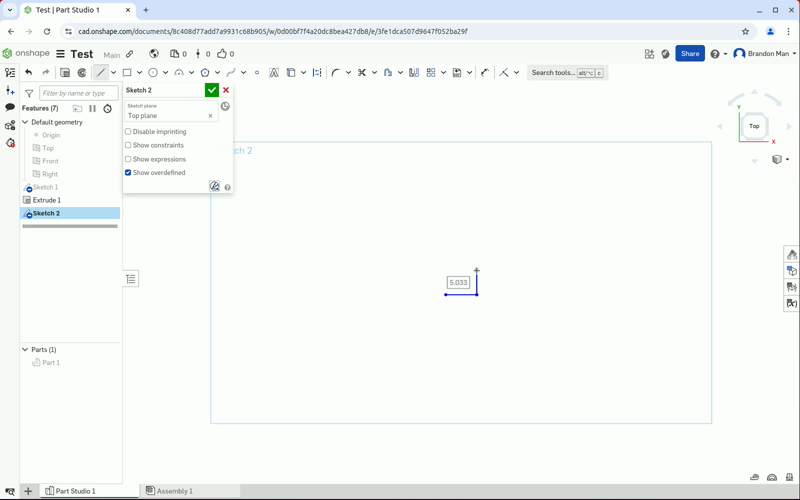
key_down(shift)
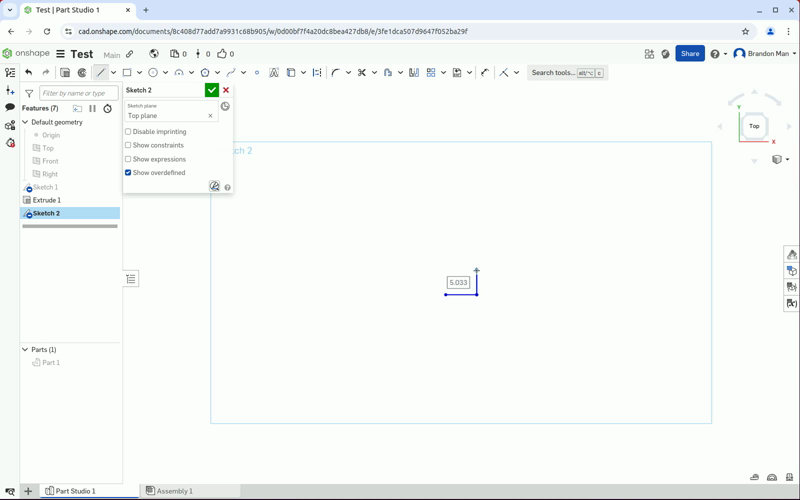
mouse_move(506, 270)
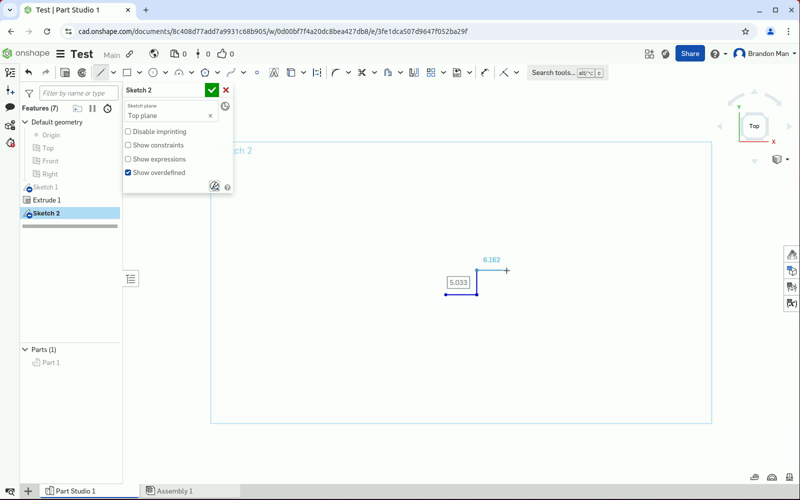
mouse_move(445, 270)
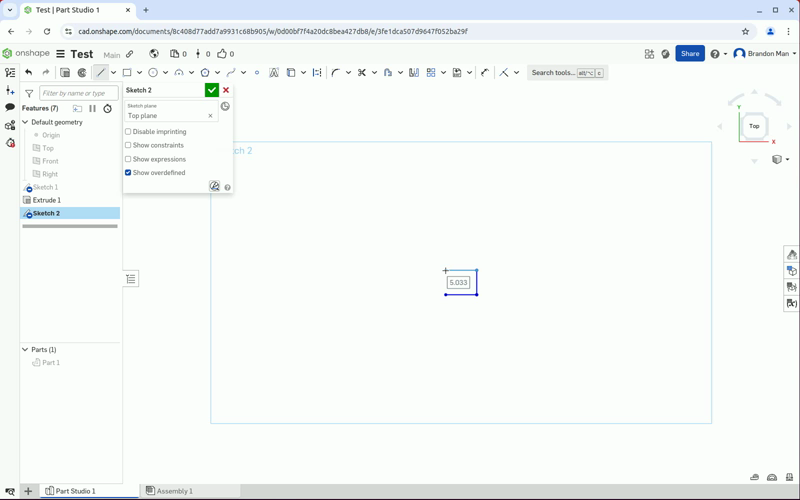
click(445, 270)
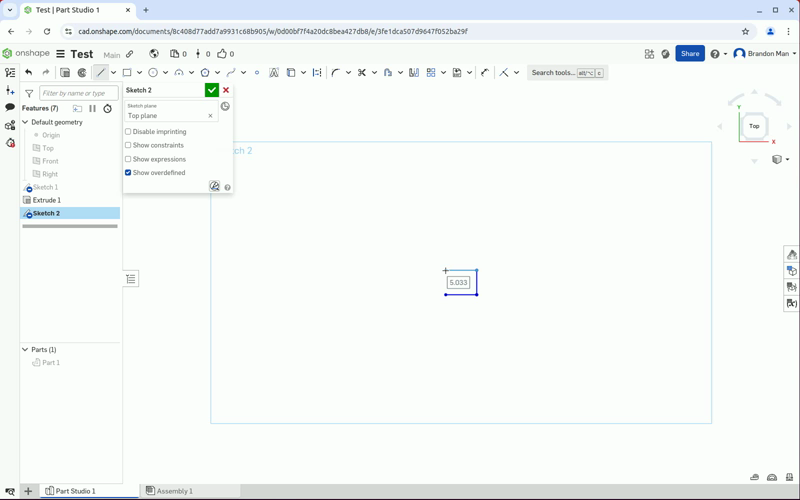
key_up(shift)
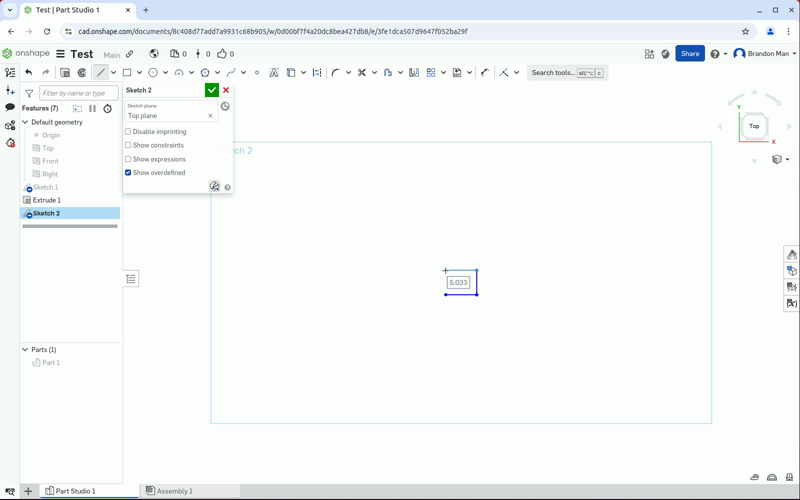
mouse_move(475, 270)
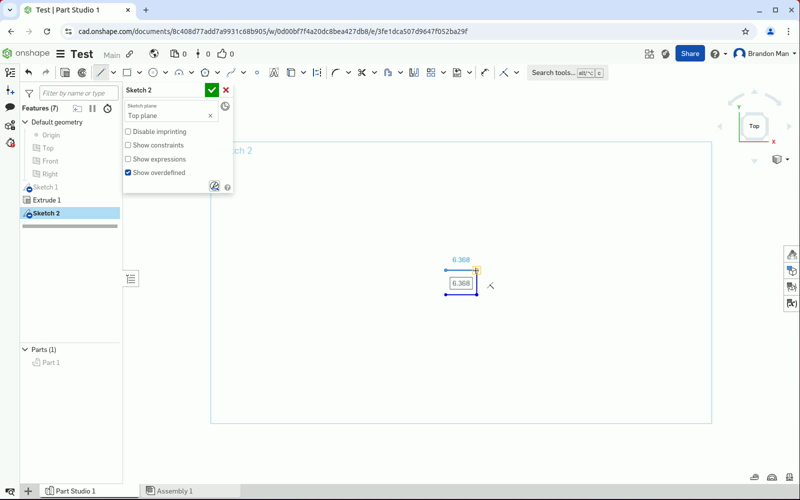
key_down(shift)
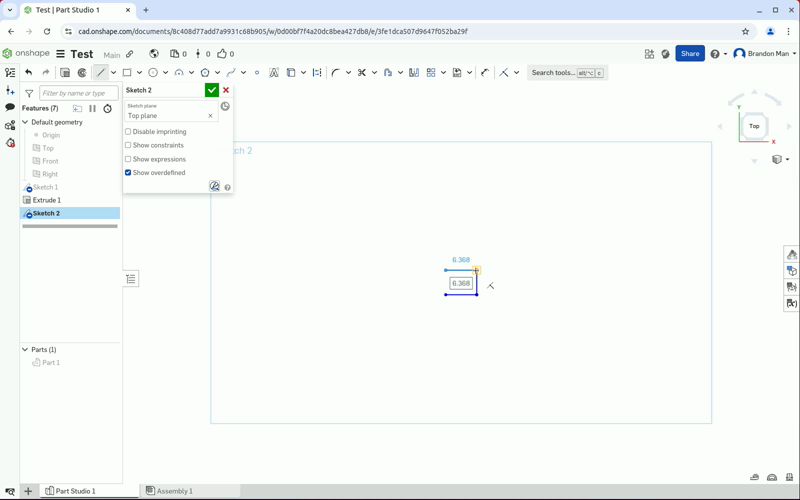
mouse_move(445, 294)
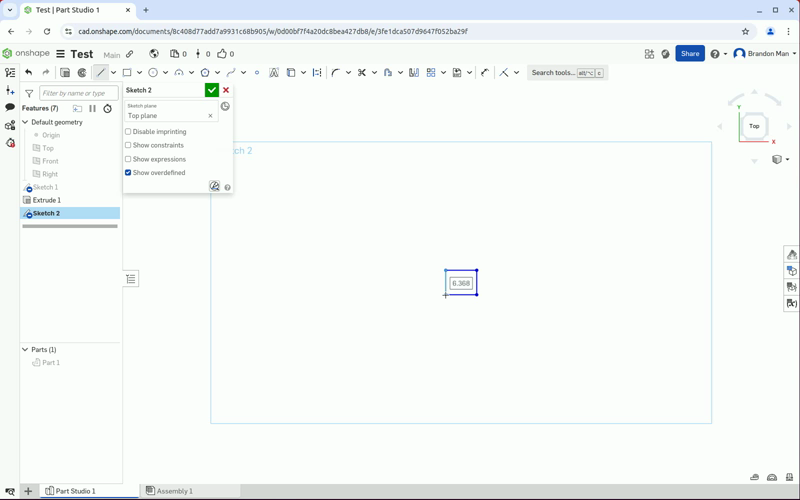
key_up(shift)
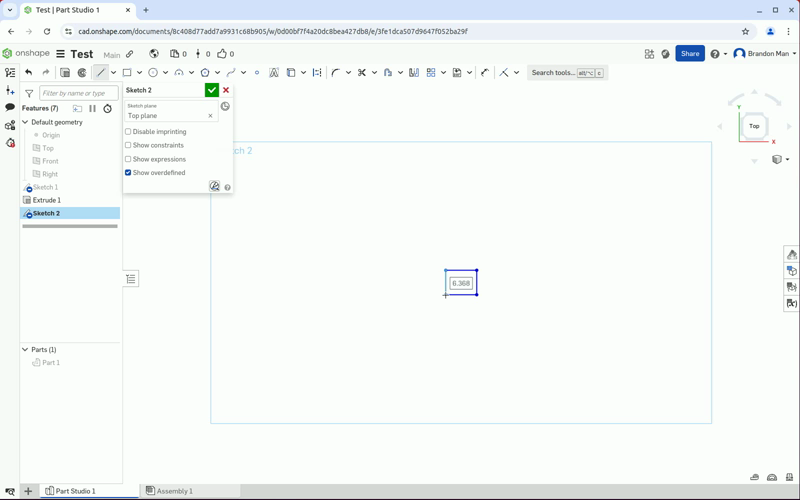
click(445, 294)
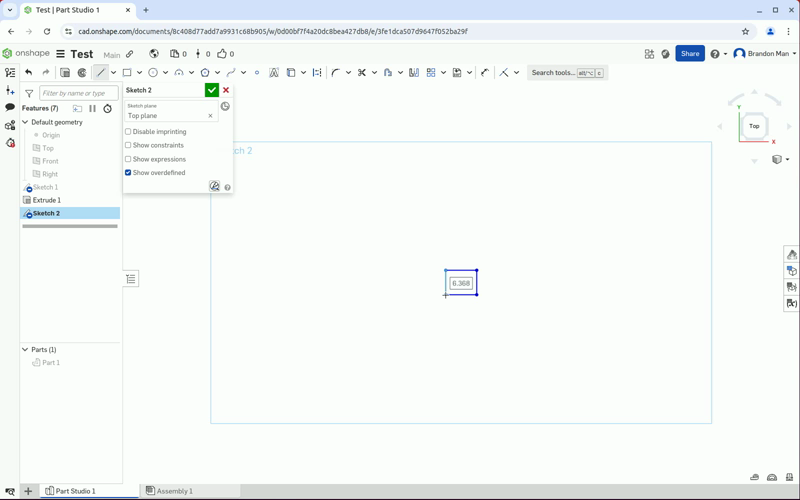
key(esc)
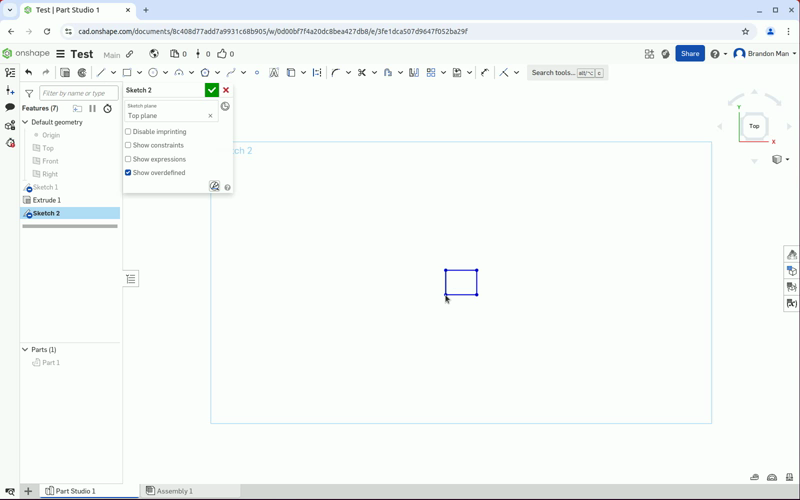
mouse_move(470, 282)
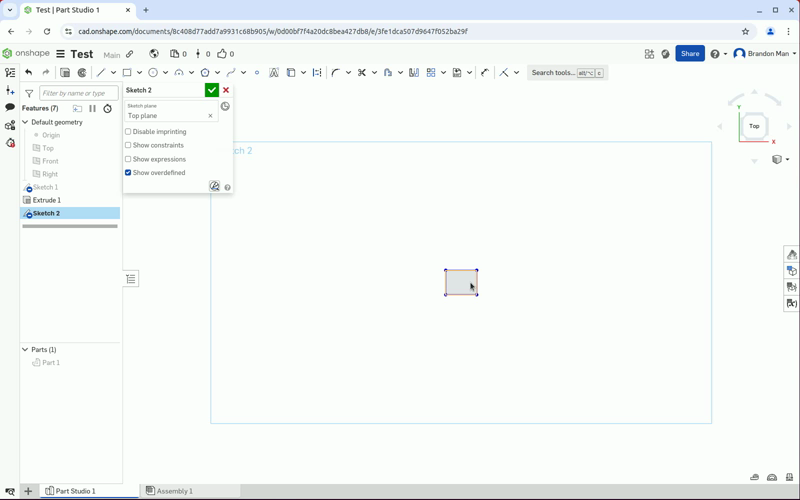
scroll(6)
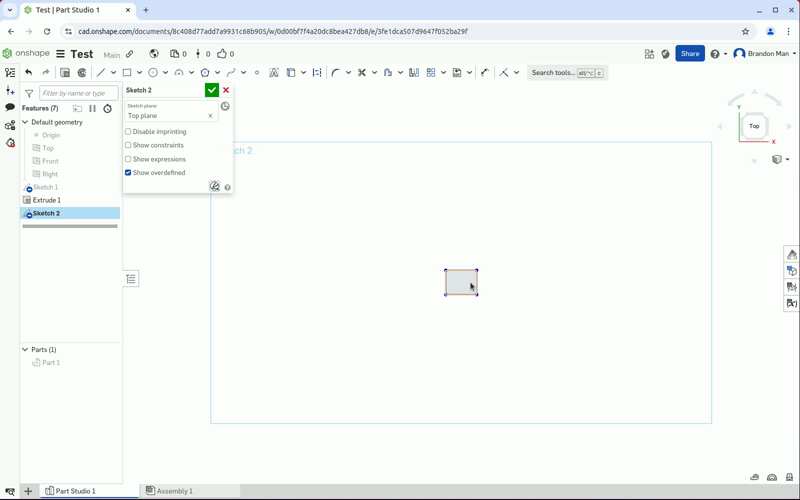
scroll(6)
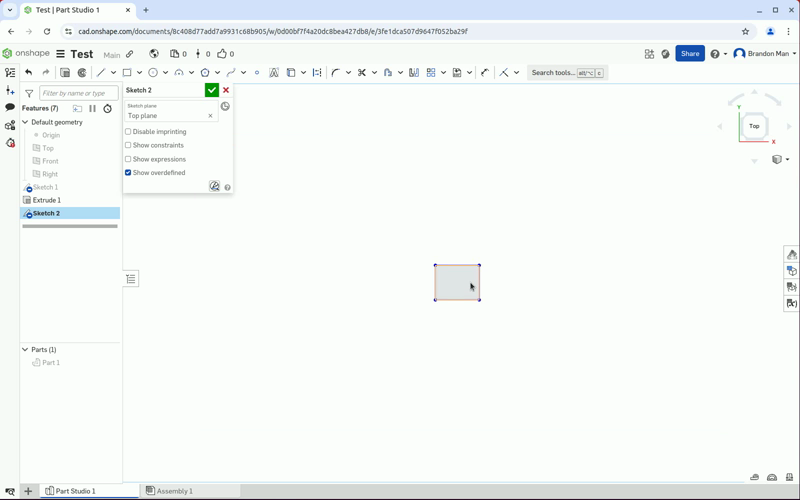
scroll(6)
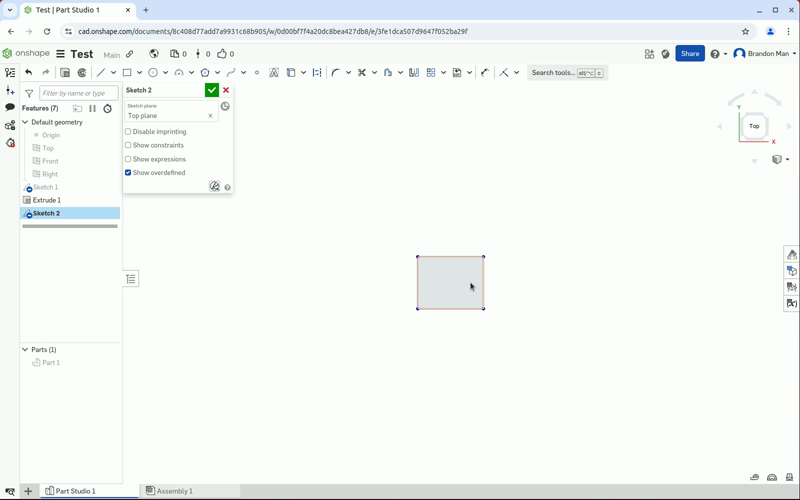
scroll(6)
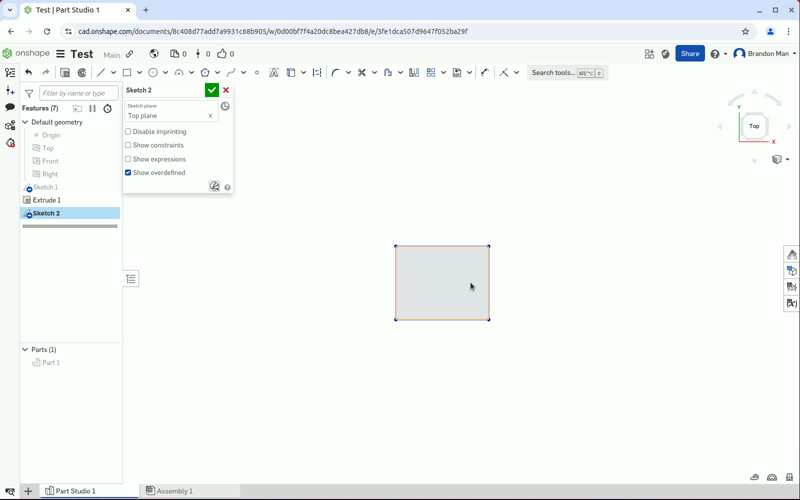
scroll(6)
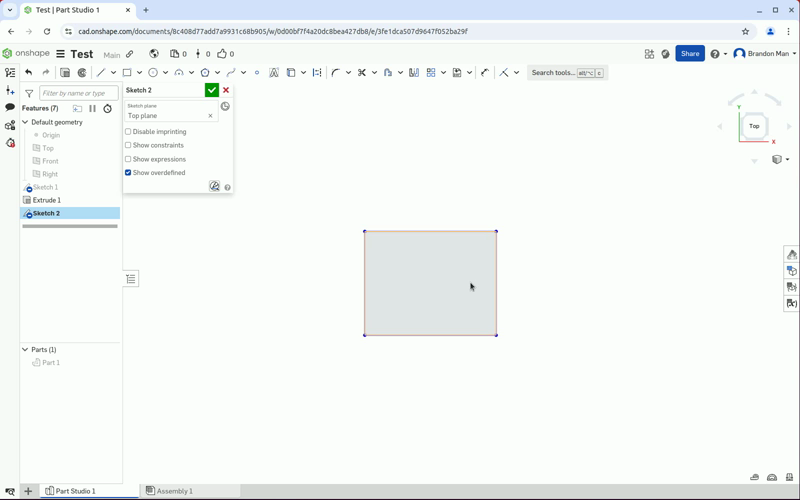
scroll(6)
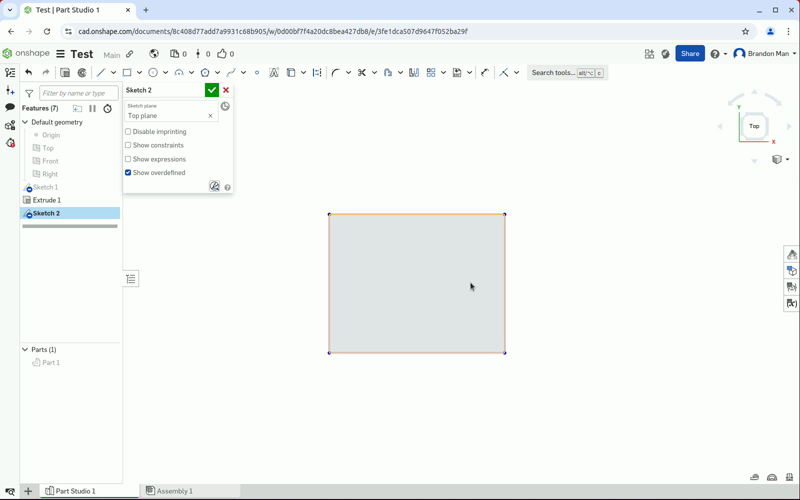
scroll(6)
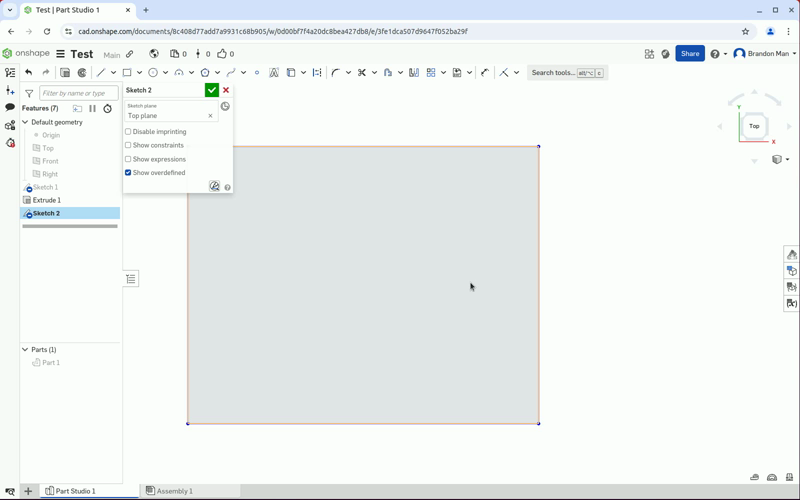
click(470, 282)
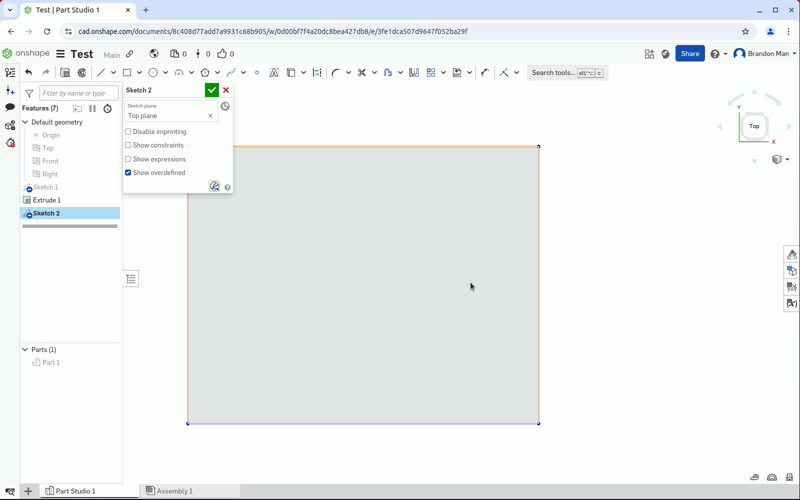
scroll(-6)
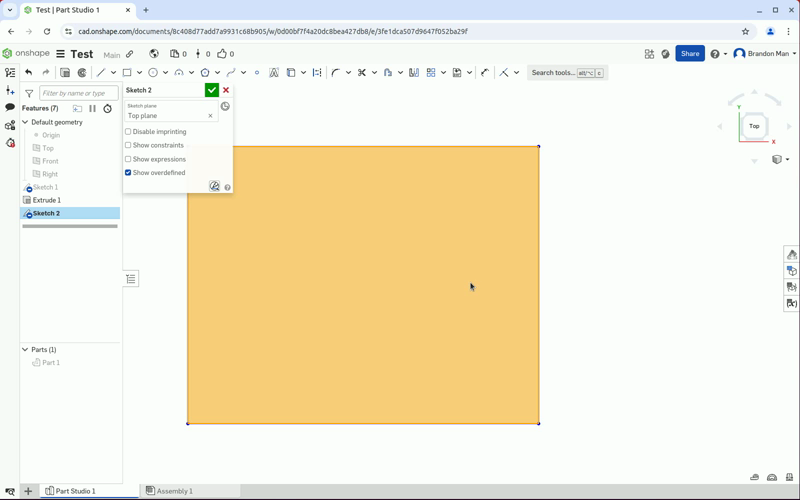
scroll(-6)
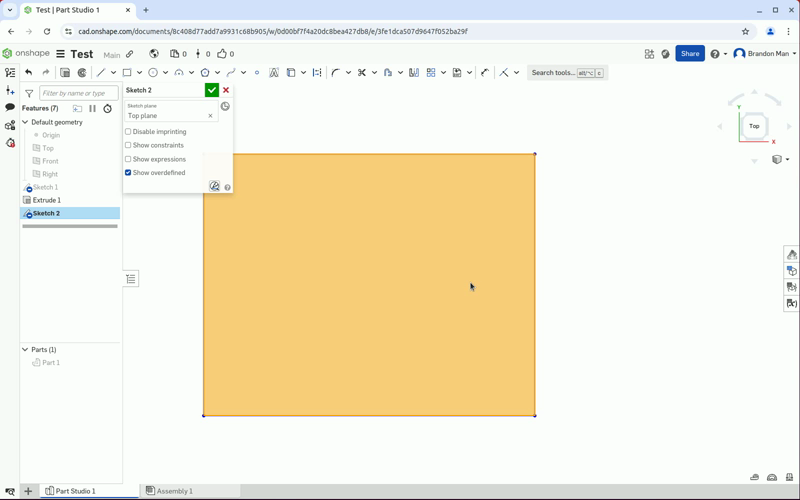
scroll(-6)
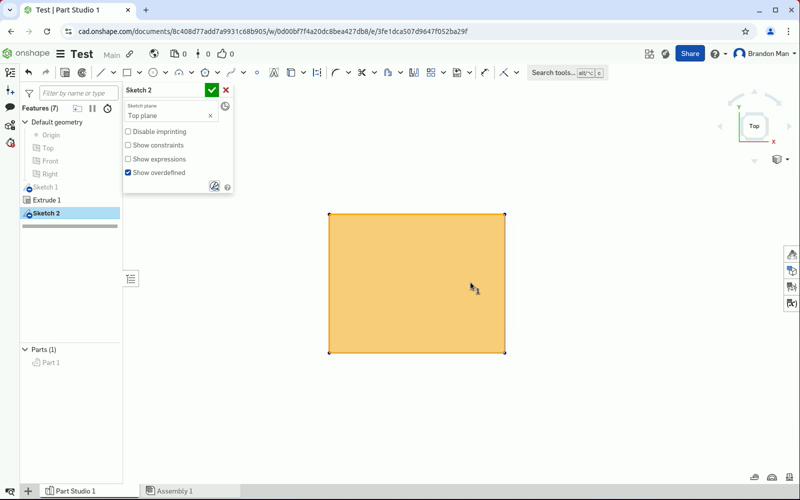
scroll(-6)
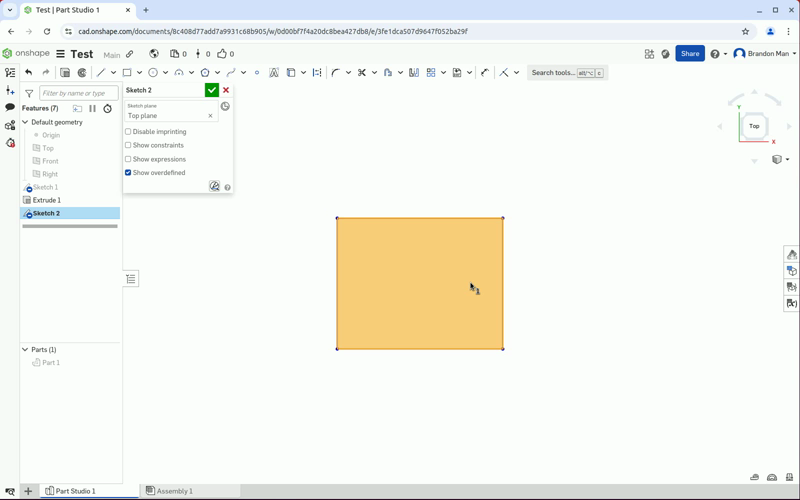
scroll(-6)
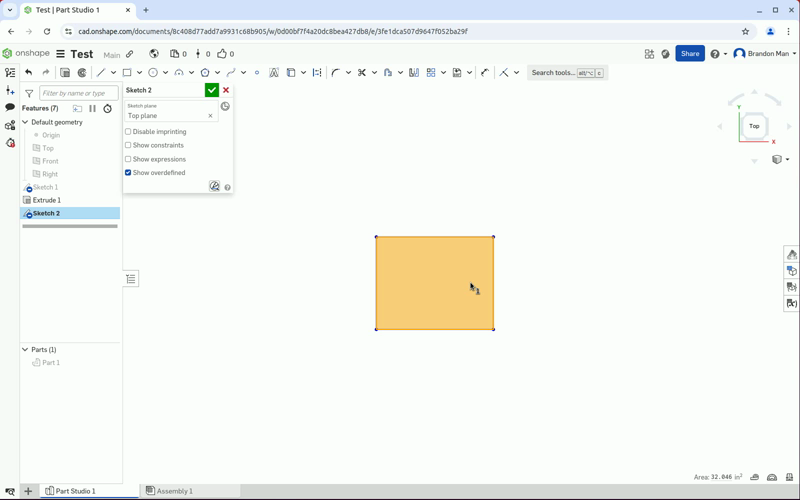
scroll(-6)
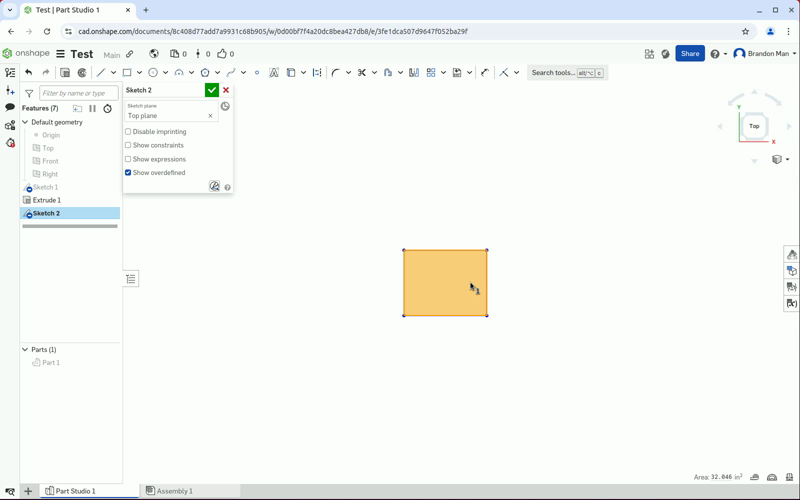
scroll(-6)
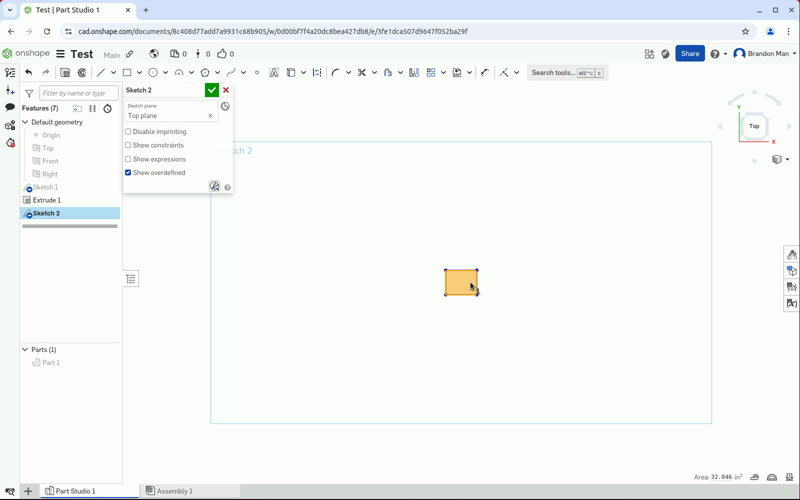
mouse_move(73, 352)
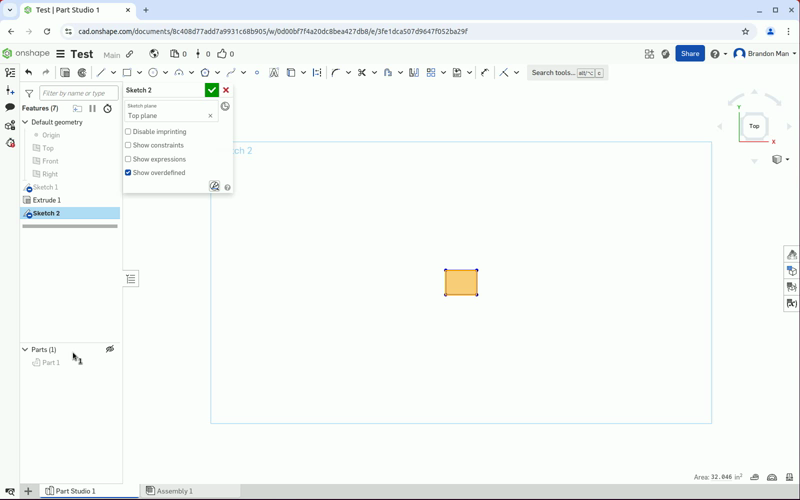
key(shift+y)
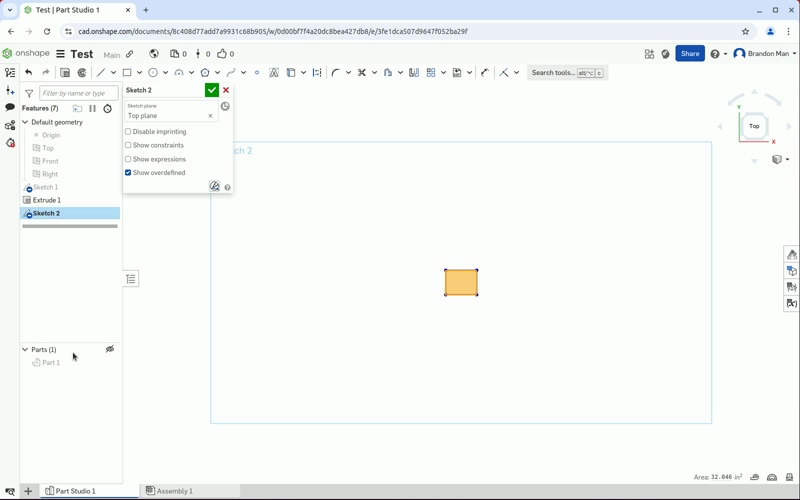
key(shift+e)
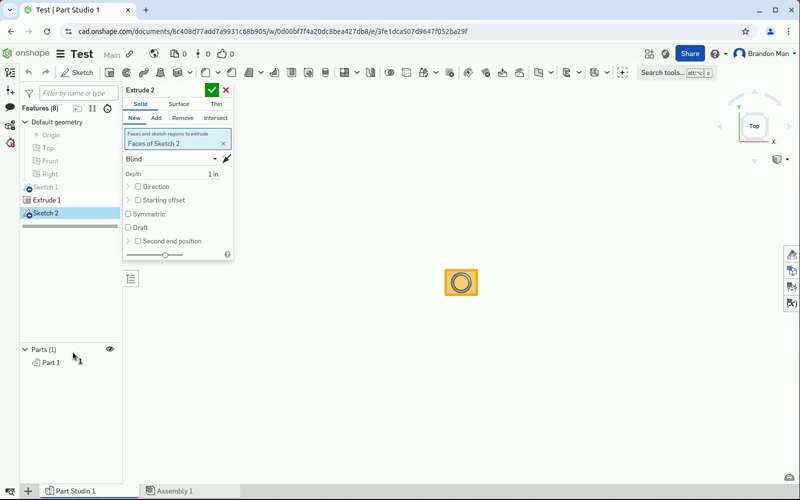
mouse_move(143, 106)
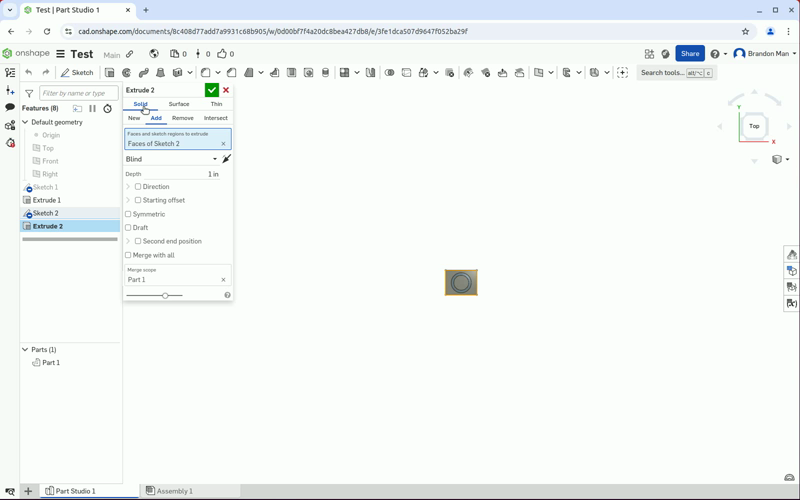
click(143, 106)
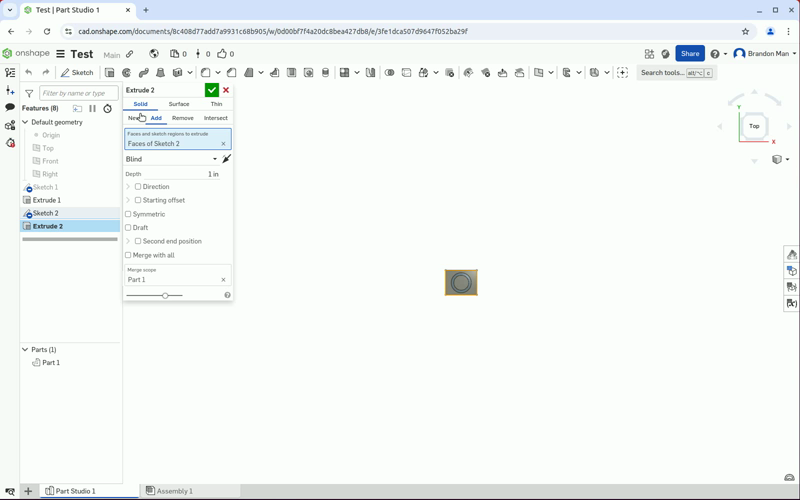
mouse_move(137, 120)
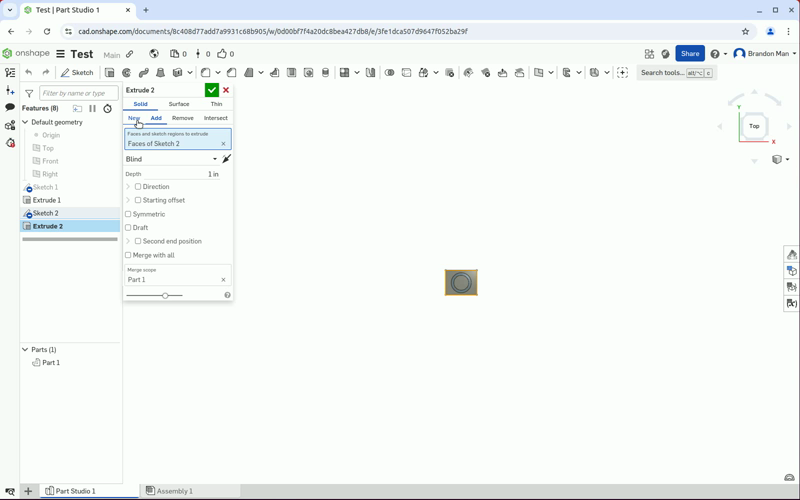
click(137, 120)
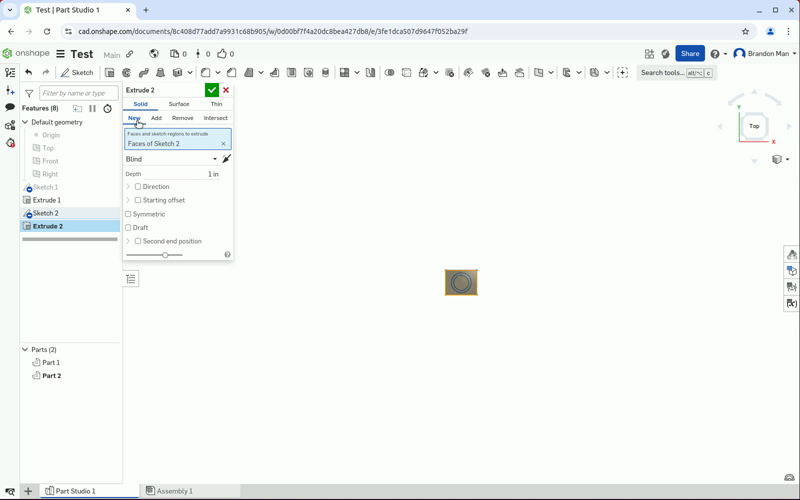
key(tab, 4)
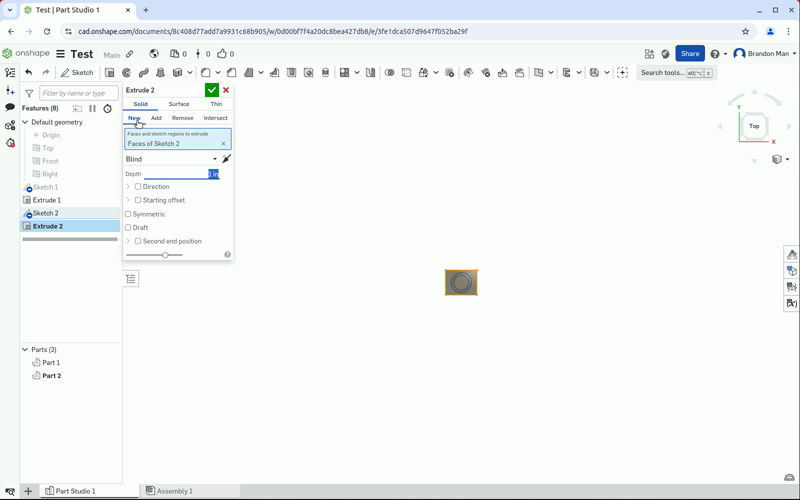
text(1.444)
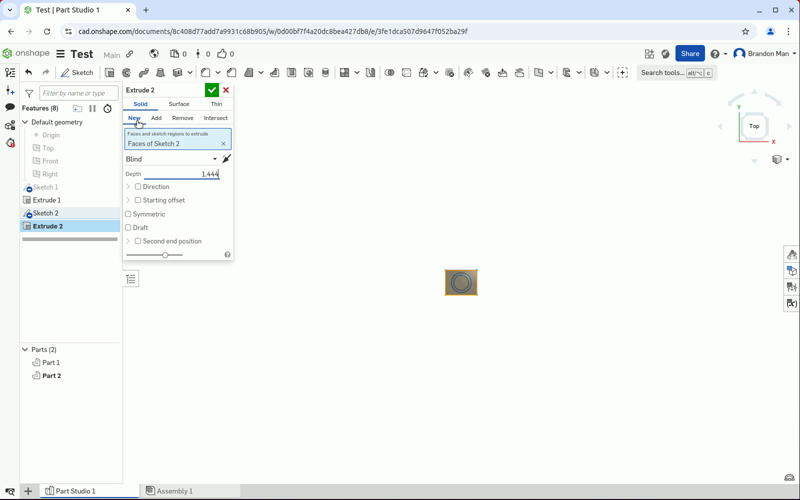
key(enter)
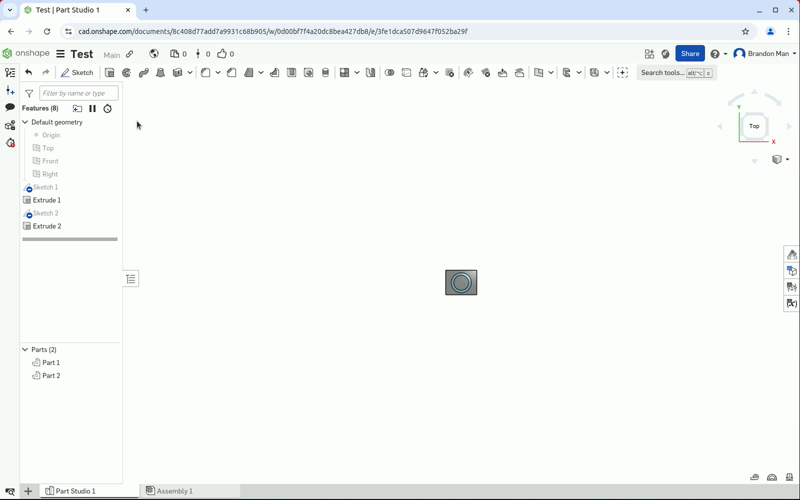
key(shift+h)
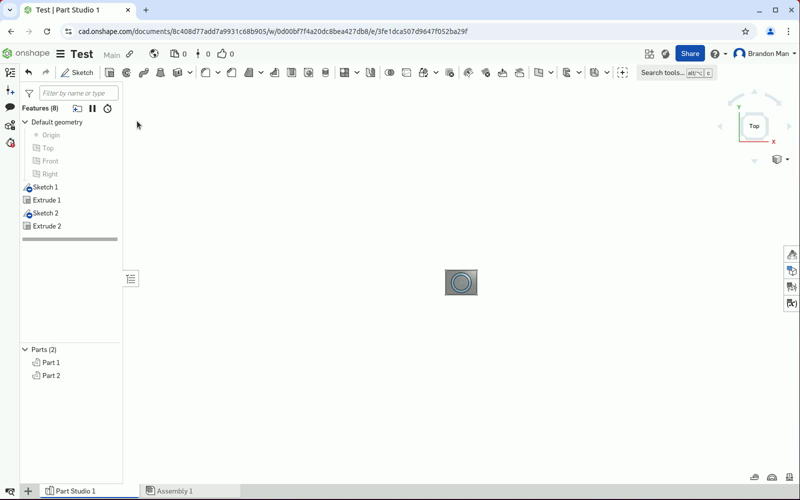
key(shift+h)
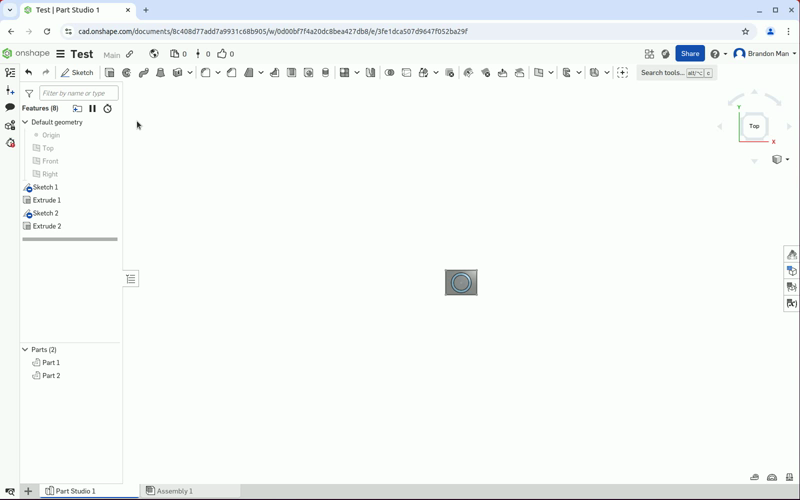
key(shift+7)
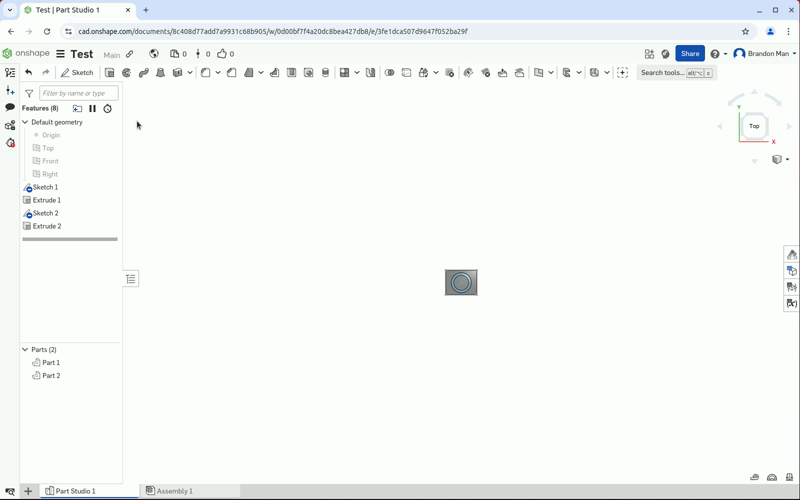
key(up, 3)
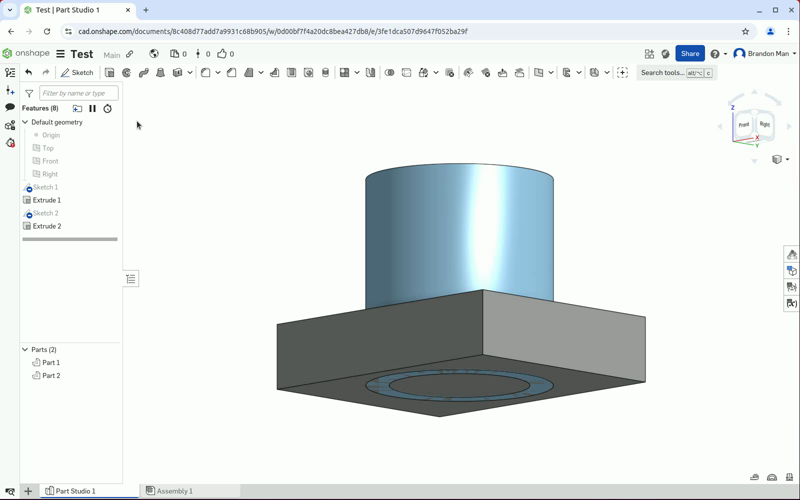
key(left, 3)
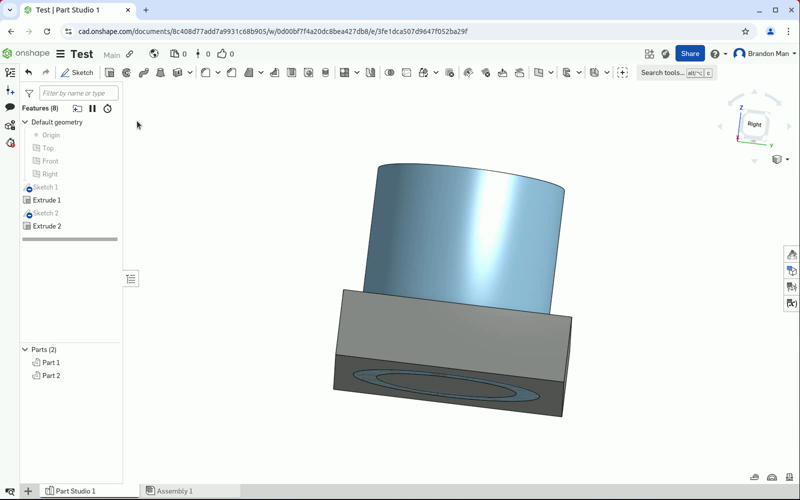
key(right, 3)
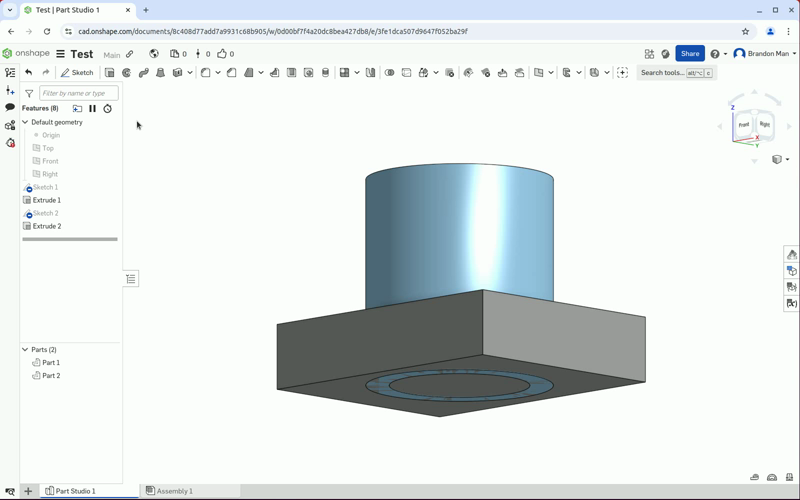
key(down, 3)
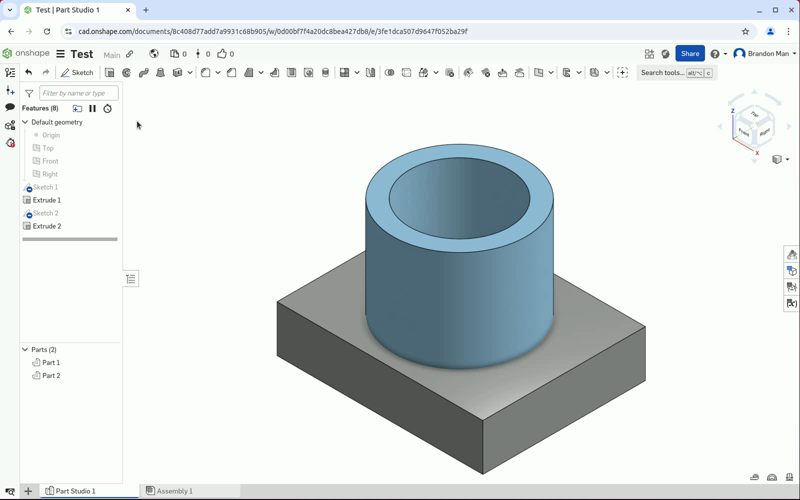
mouse_move(73, 189)
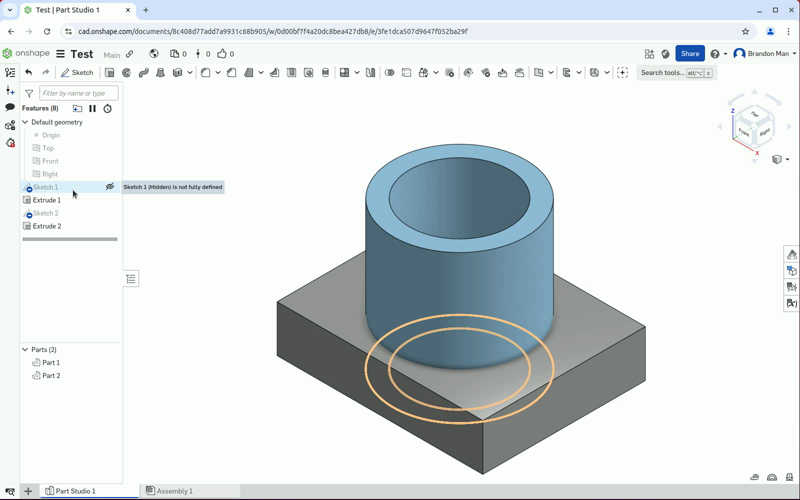
click(73, 189)